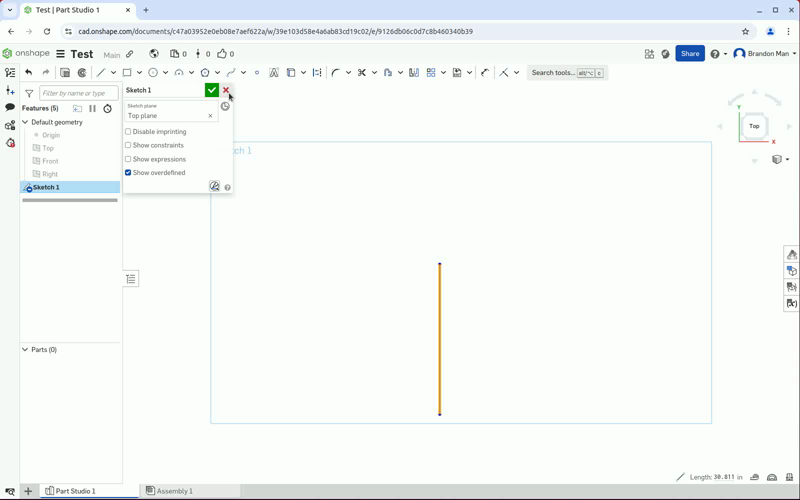
key(shift+h)
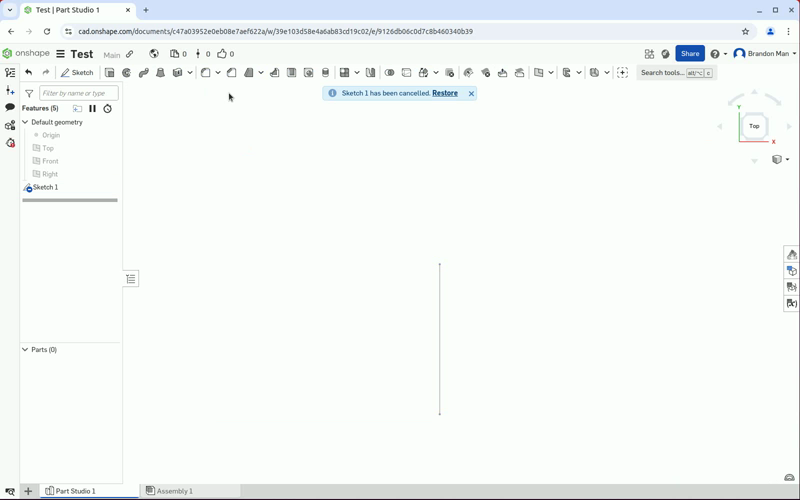
key(shift+s)
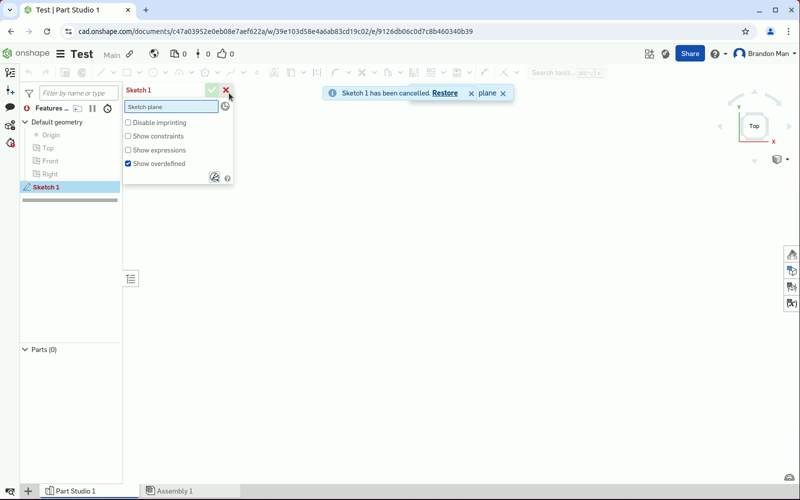
mouse_move(73, 150)
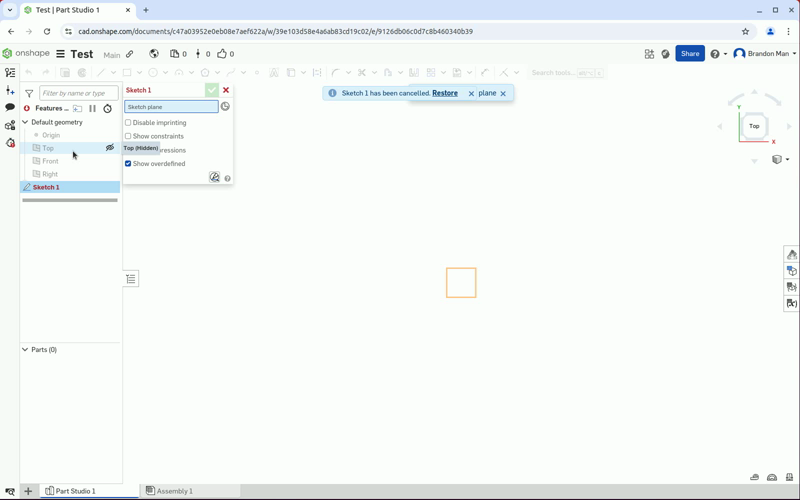
click(73, 150)
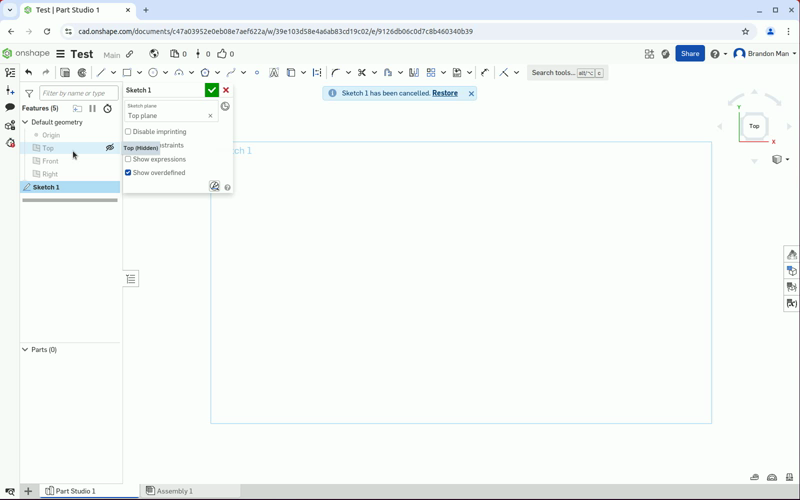
mouse_move(73, 352)
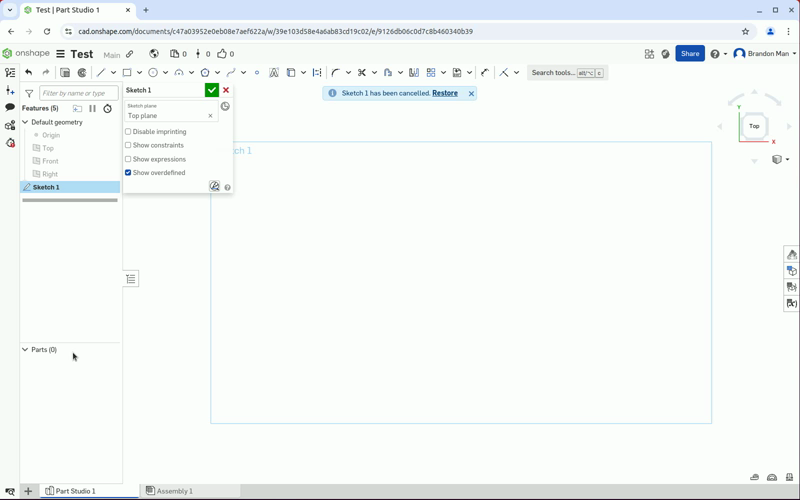
key(y)
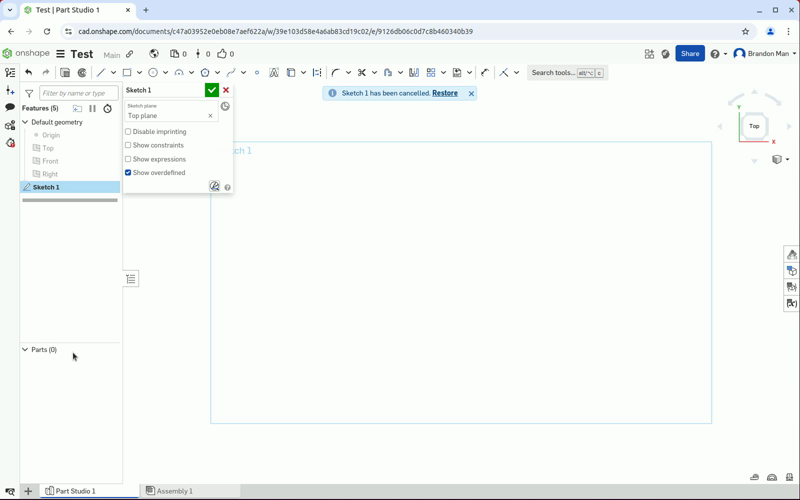
key(c)
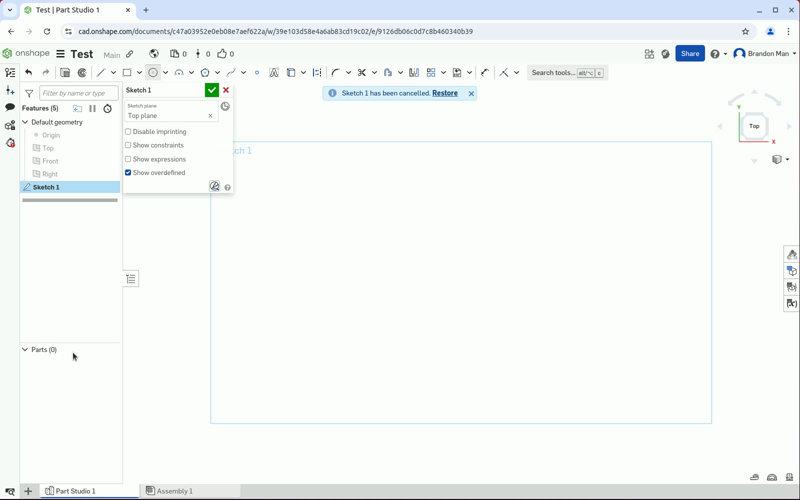
key_down(shift)
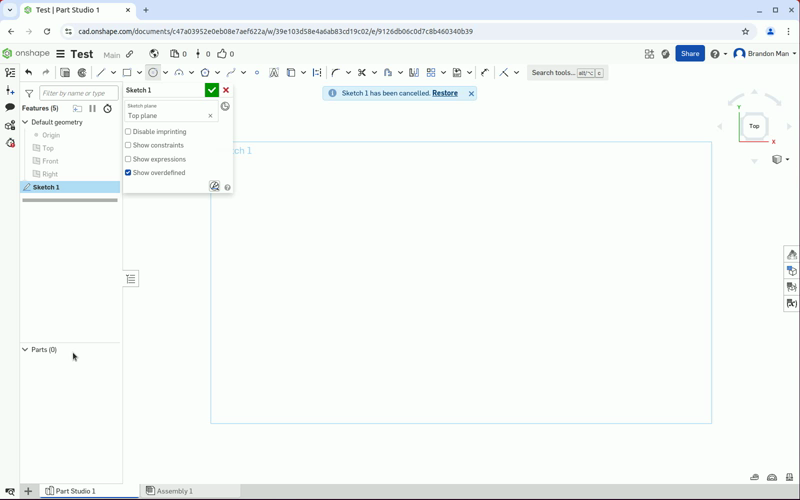
mouse_move(460, 282)
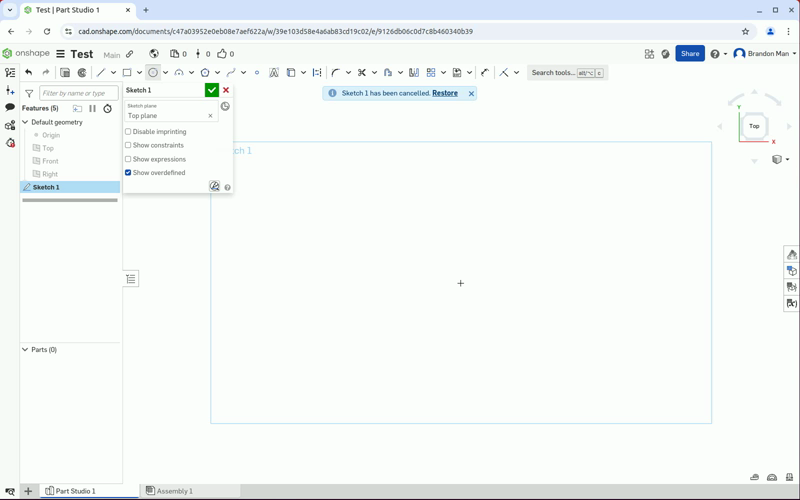
click(460, 282)
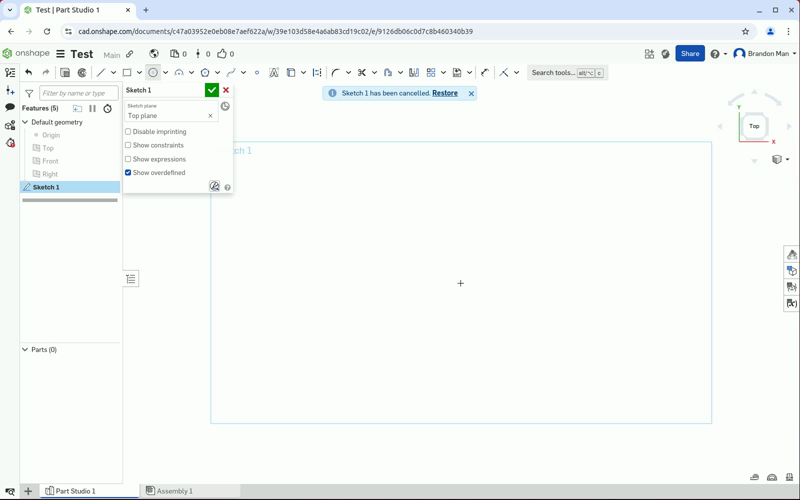
key_up(shift)
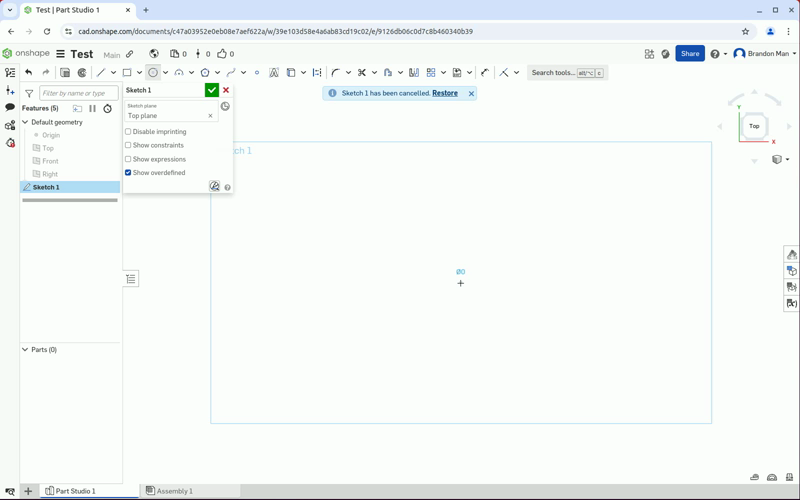
mouse_move(541, 282)
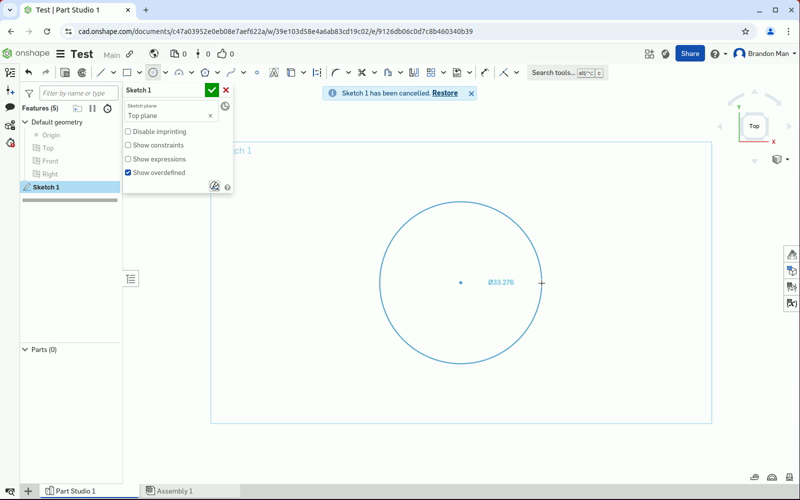
click(541, 282)
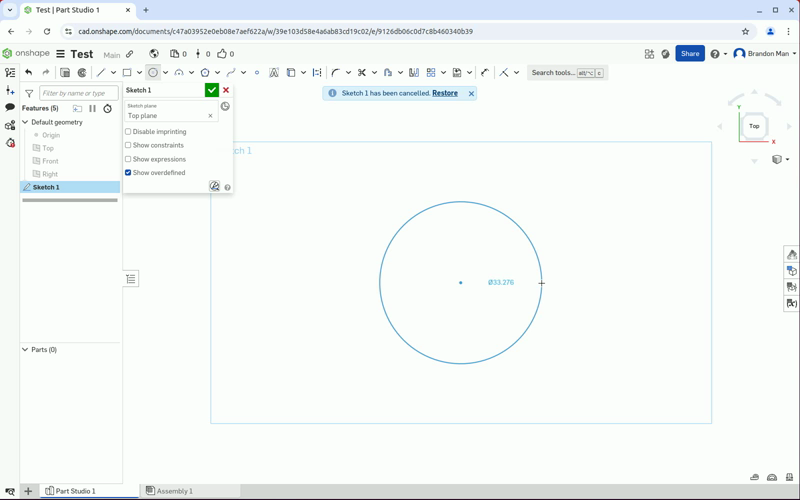
key(esc)
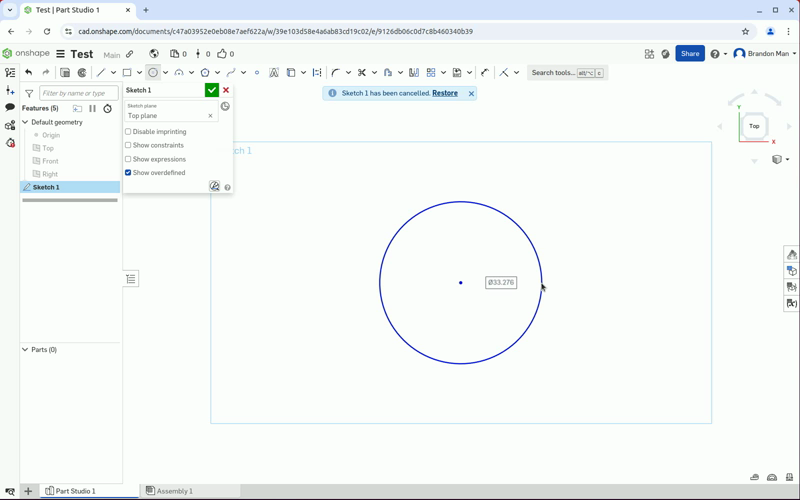
mouse_move(462, 340)
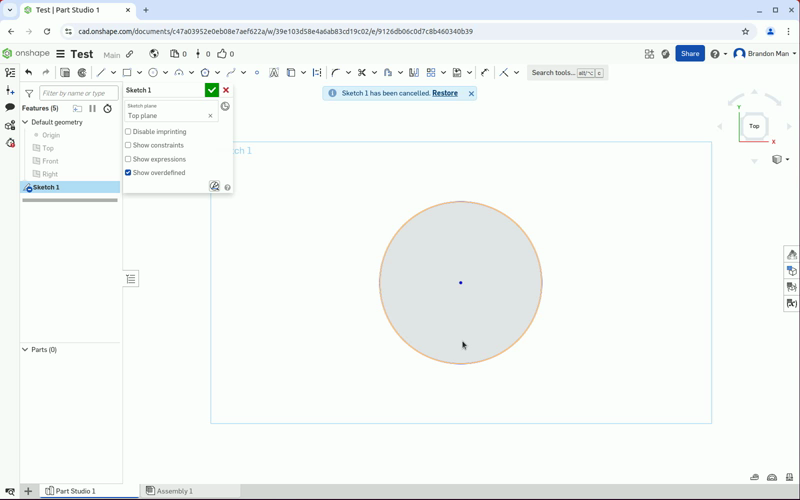
click(462, 340)
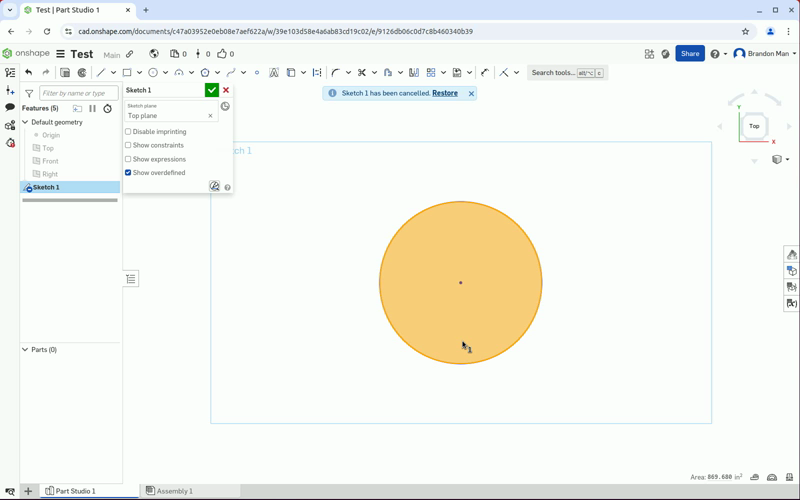
mouse_move(73, 352)
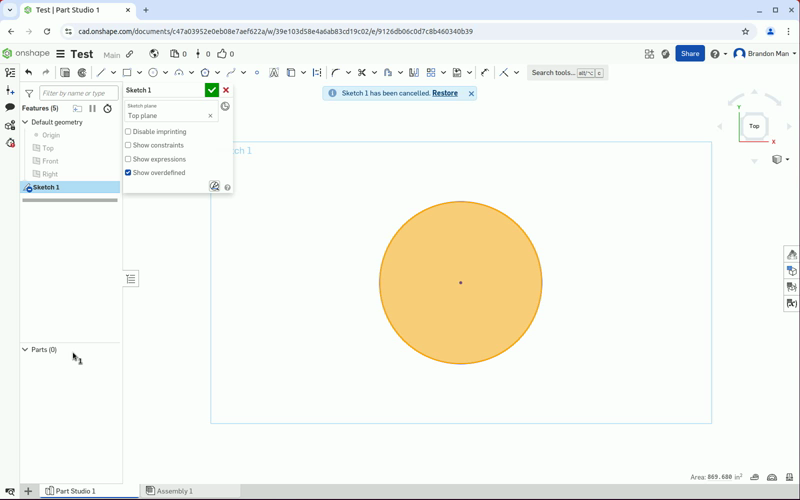
key(shift+y)
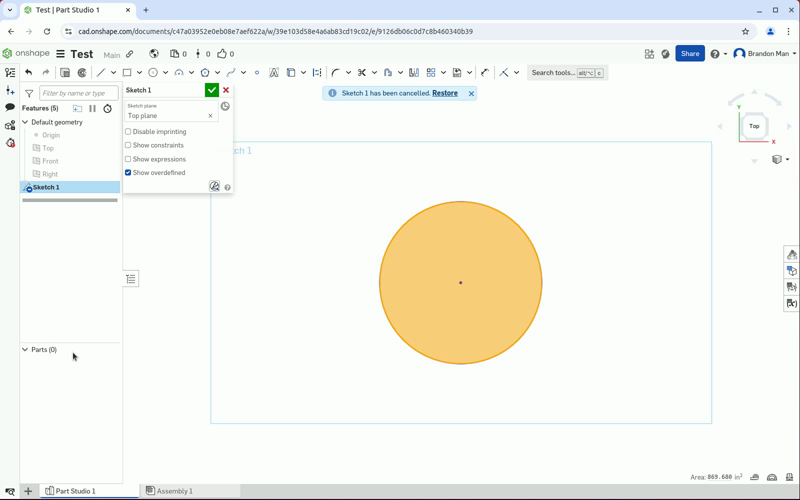
key(shift+e)
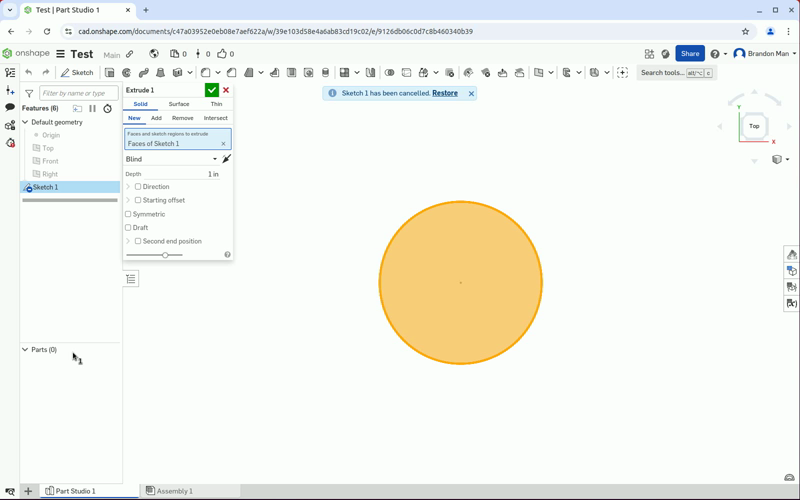
mouse_move(143, 106)
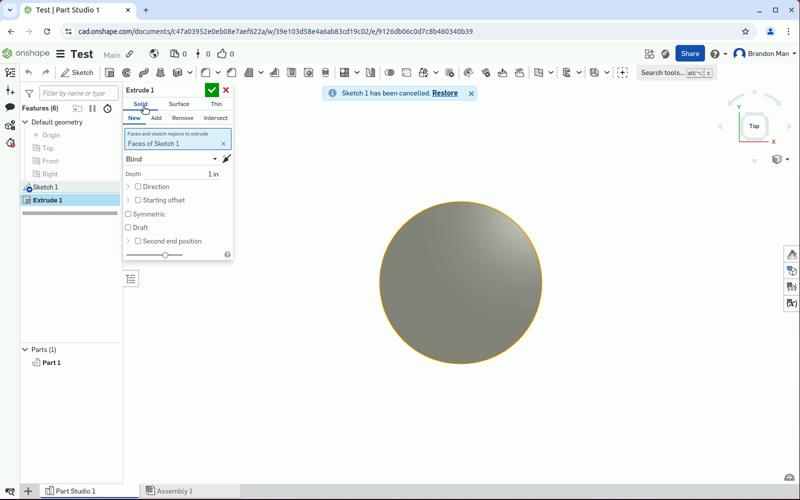
click(143, 106)
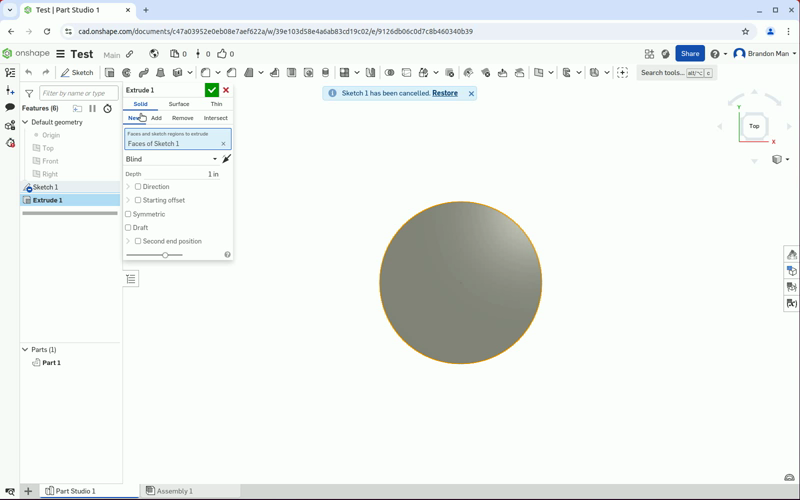
mouse_move(137, 120)
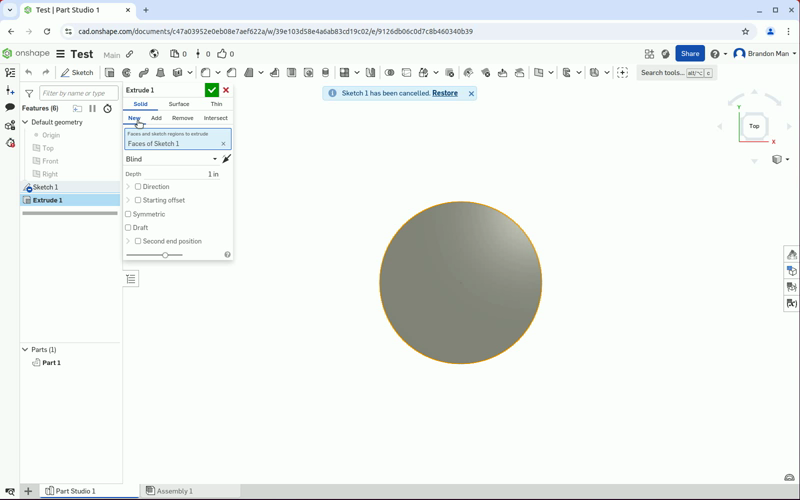
click(137, 120)
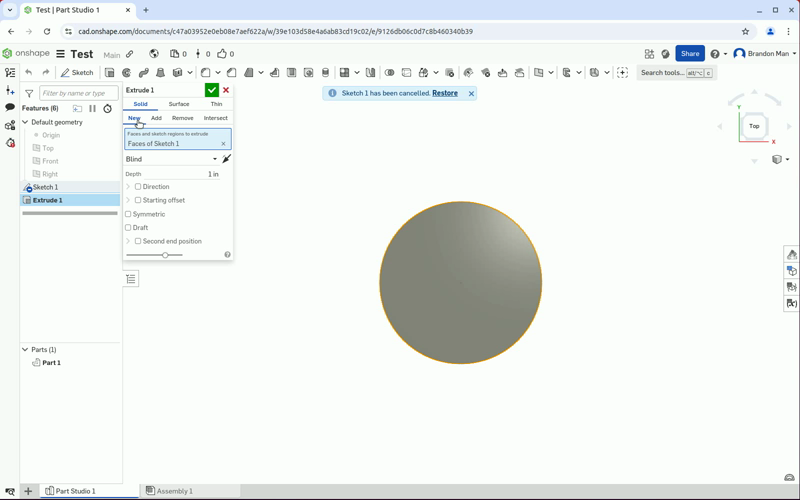
key(tab, 4)
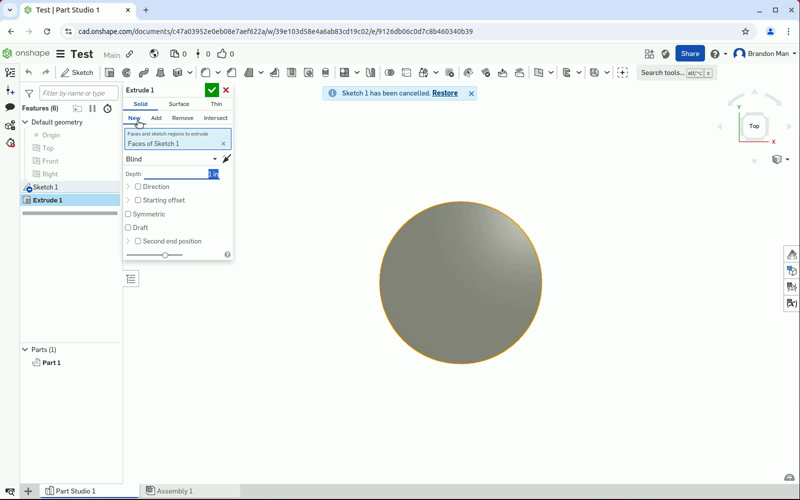
text(46.216)
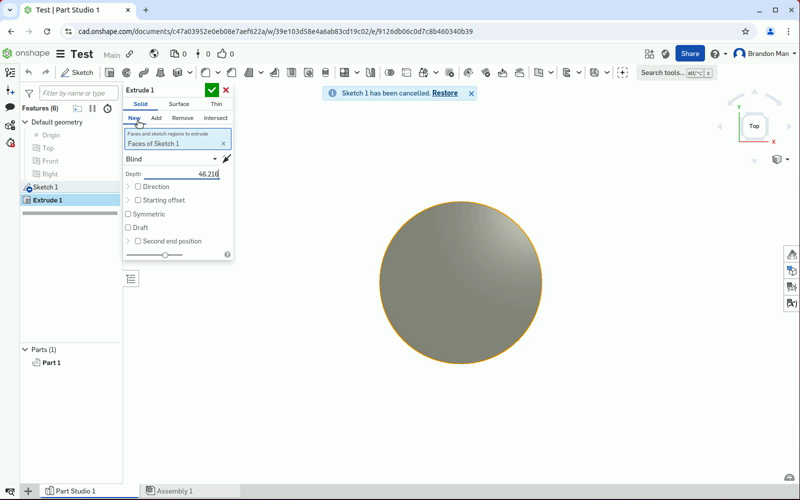
key(tab, 3)
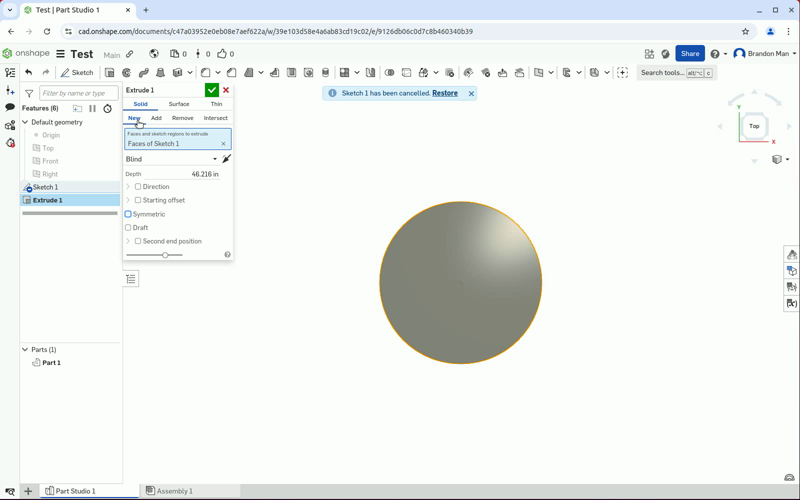
key(space)
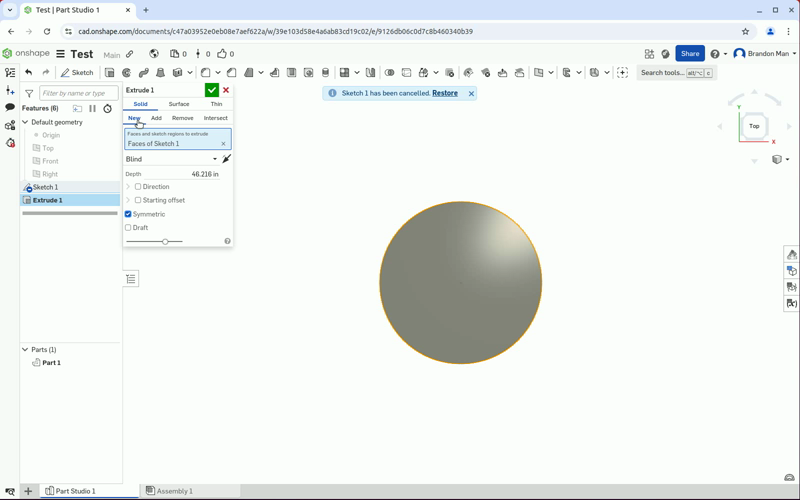
key(enter)
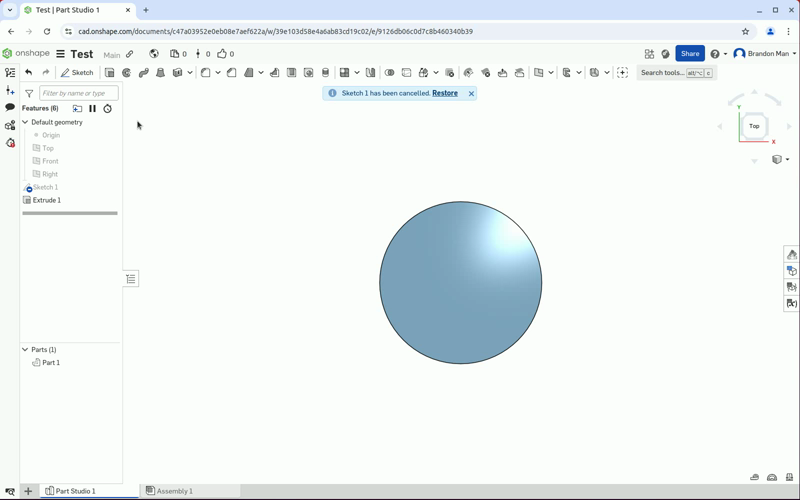
key(shift+h)
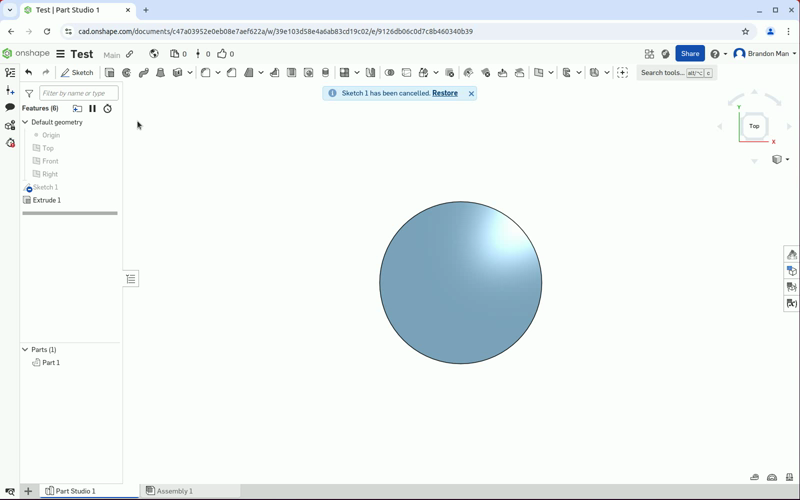
key(shift+h)
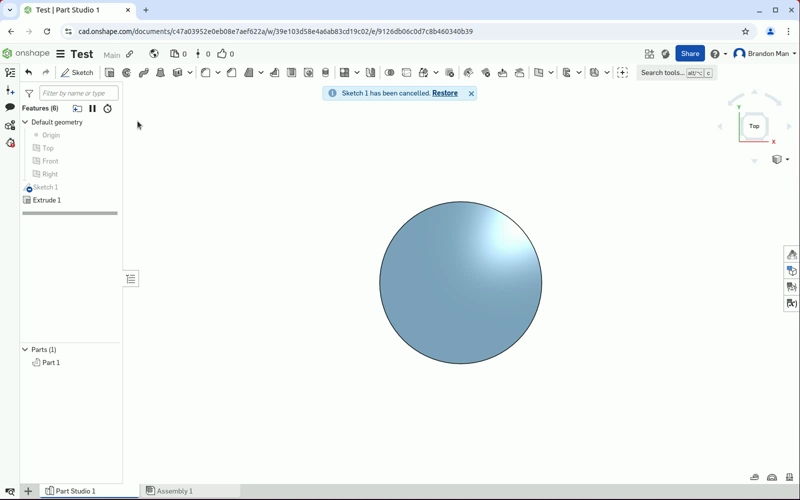
mouse_move(73, 189)
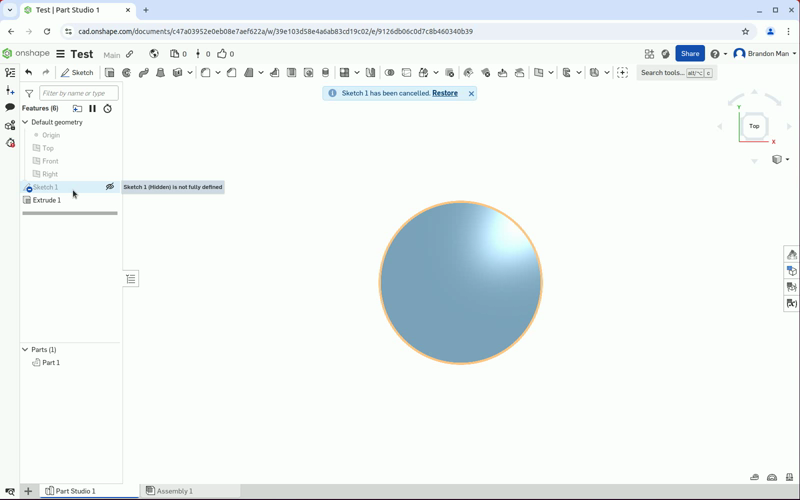
click(73, 189)
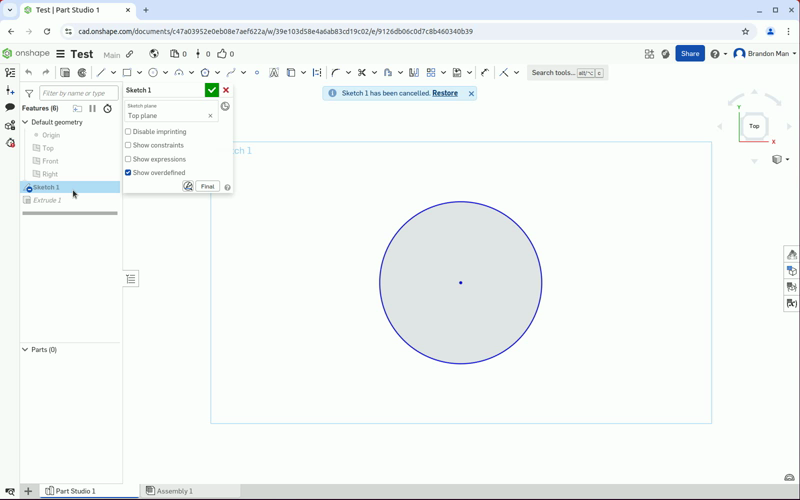
mouse_move(229, 92)
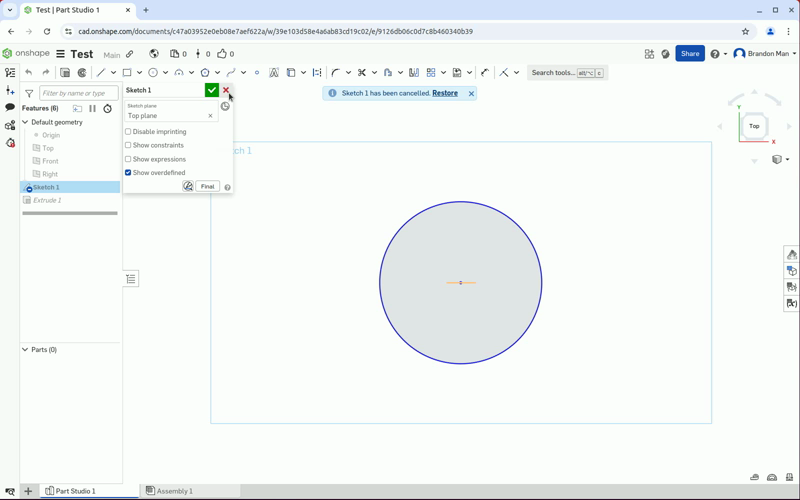
click(229, 92)
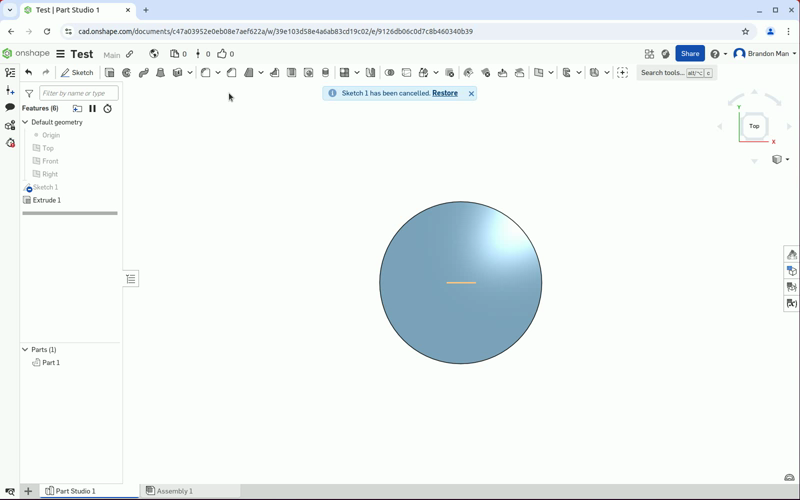
mouse_move(541, 75)
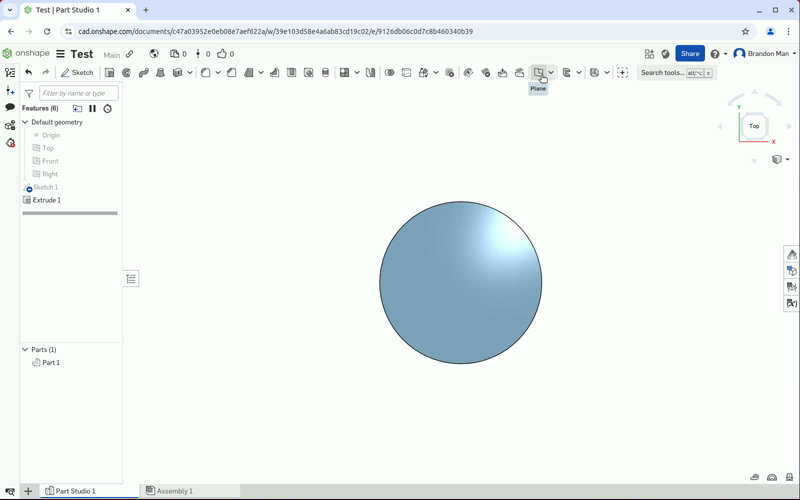
click(541, 75)
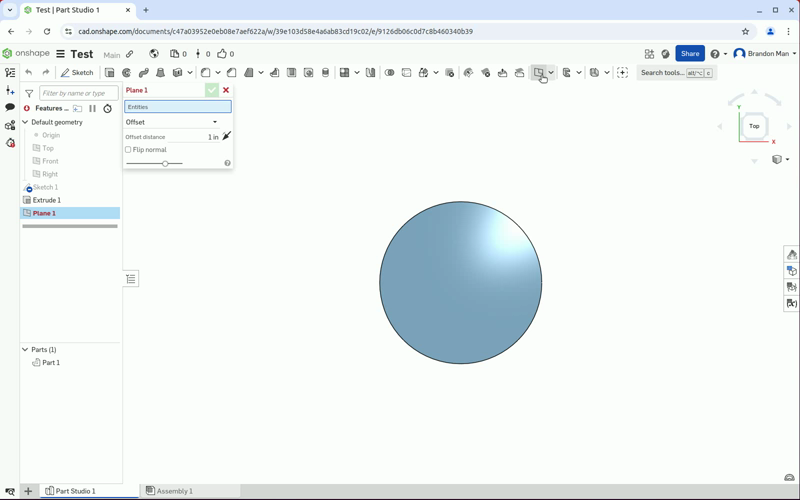
mouse_move(73, 150)
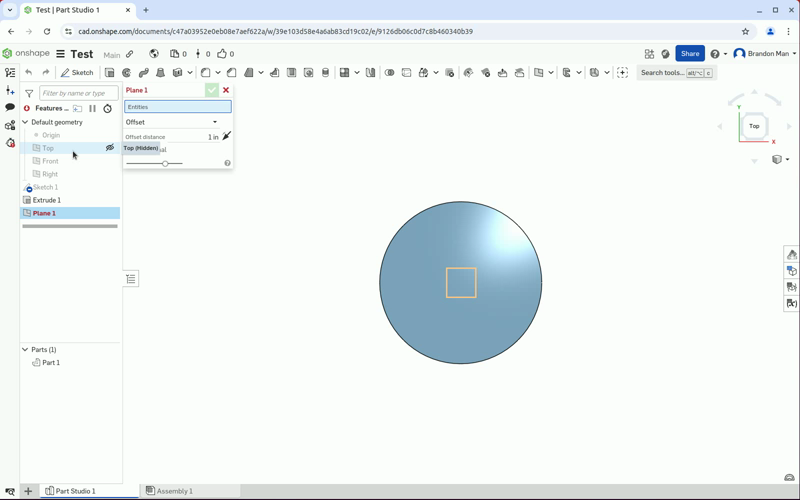
click(73, 150)
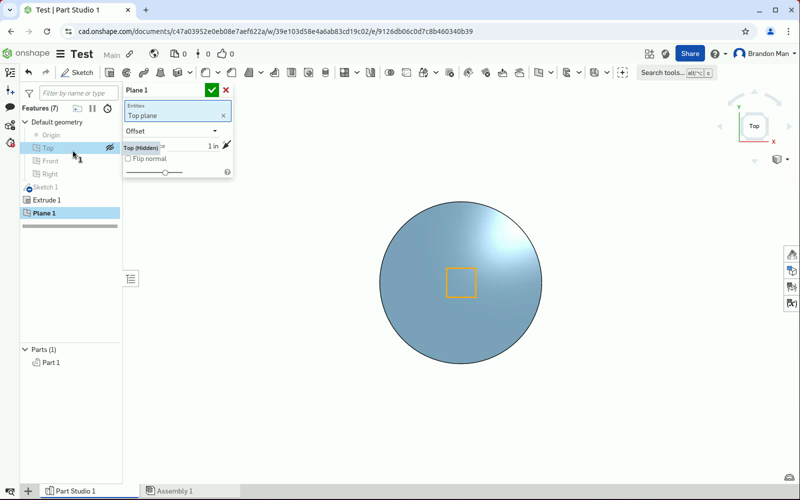
key(tab, 2)
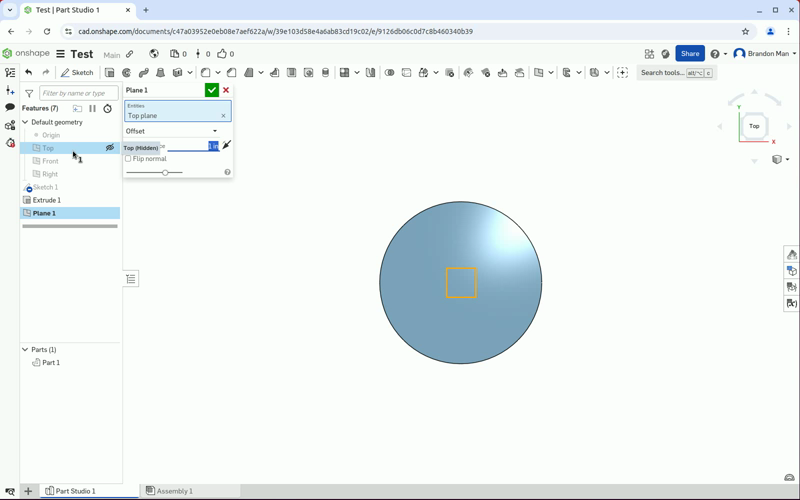
text(23.108)
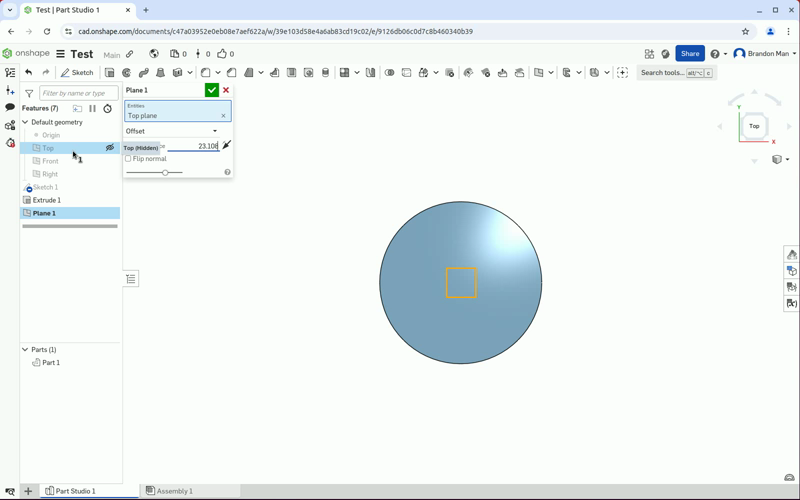
key(enter, 2)
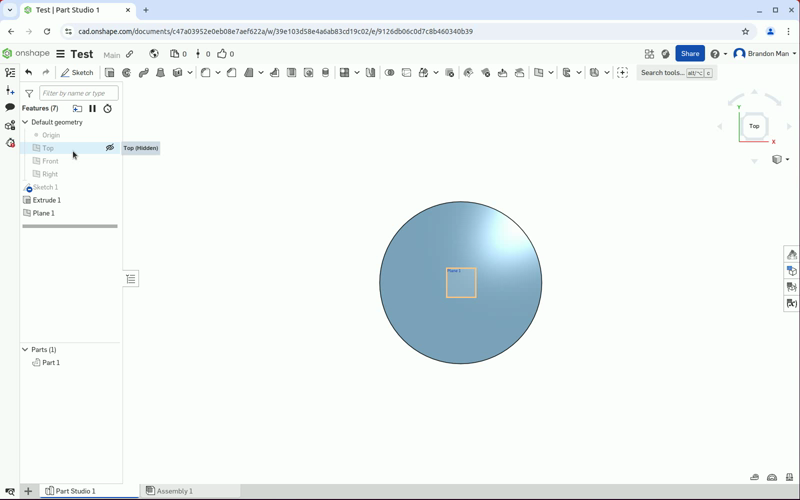
key(shift+s)
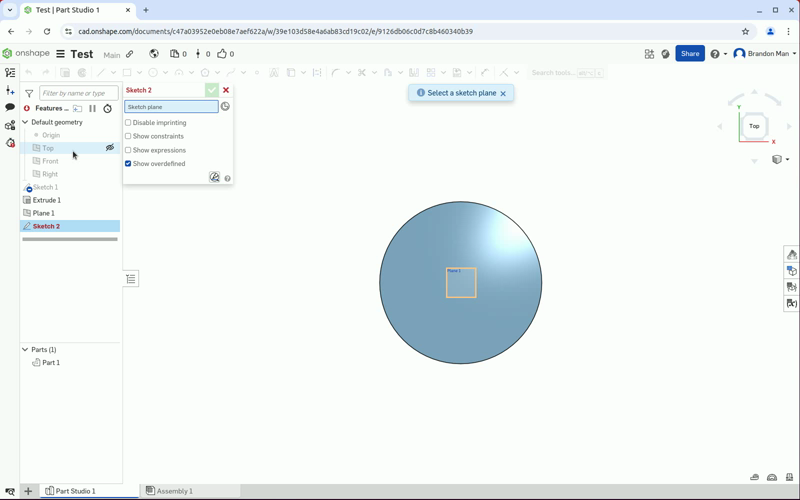
mouse_move(73, 215)
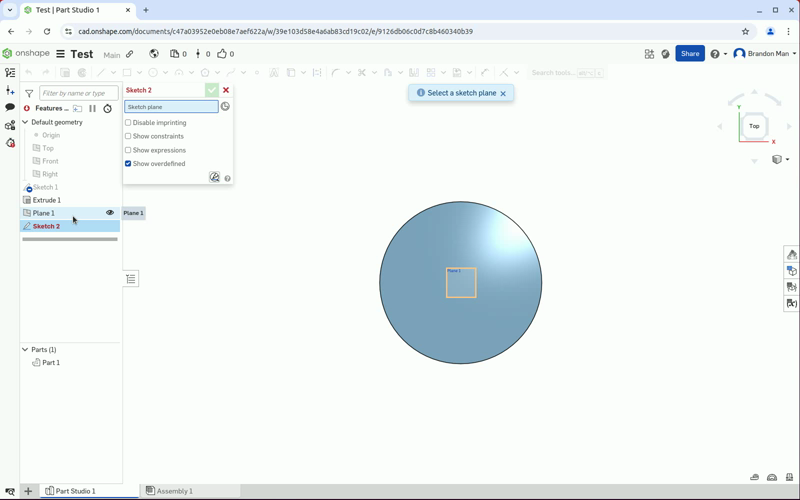
click(73, 215)
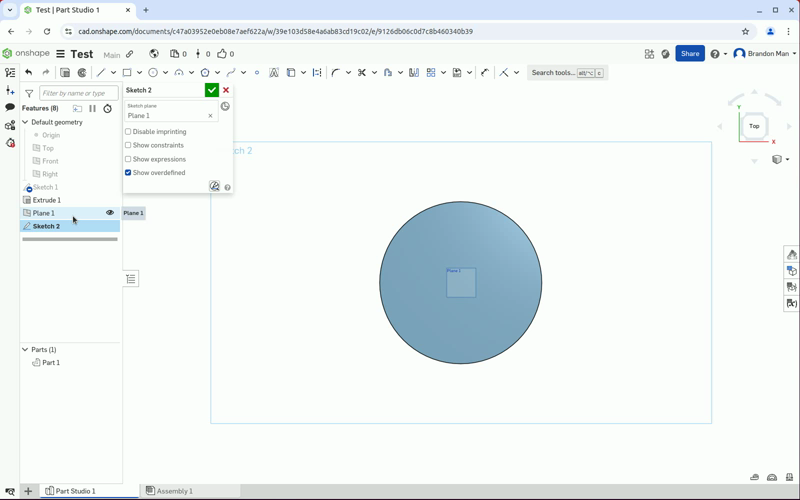
mouse_move(73, 352)
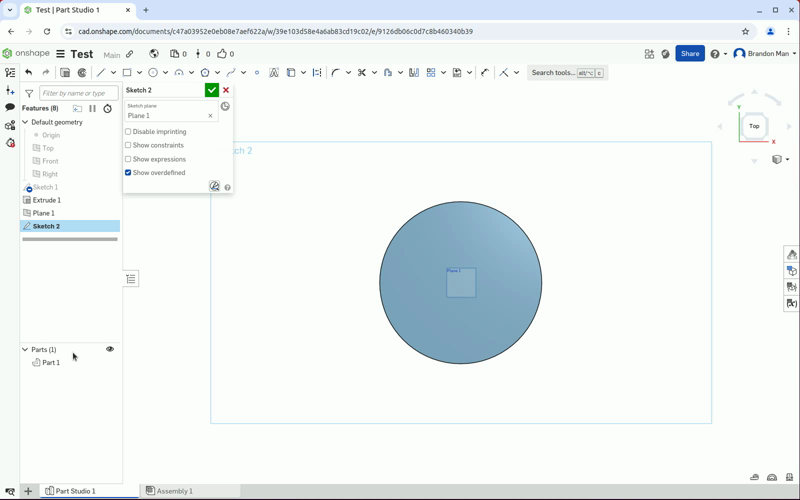
key(y)
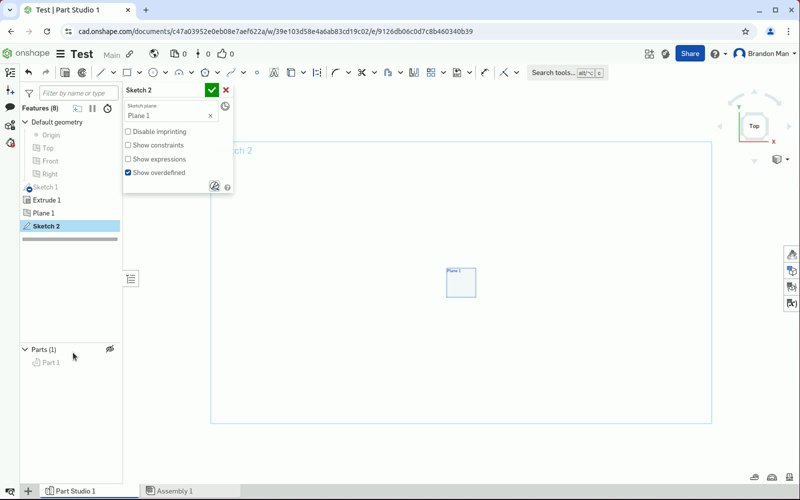
key(c)
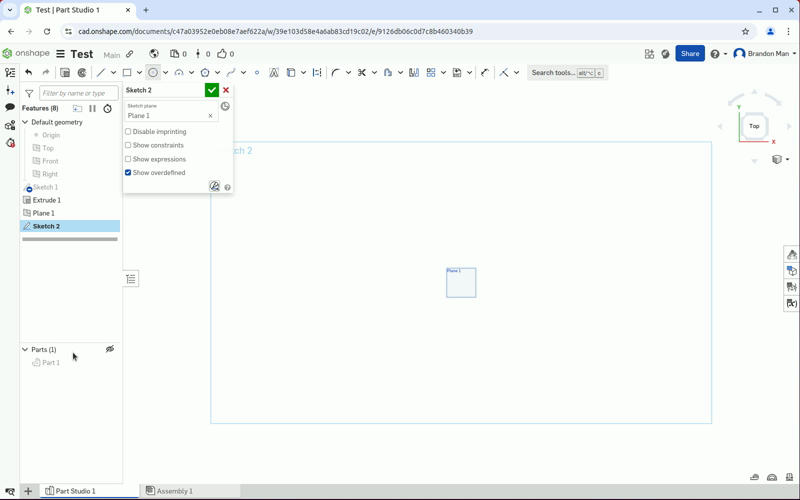
key_down(shift)
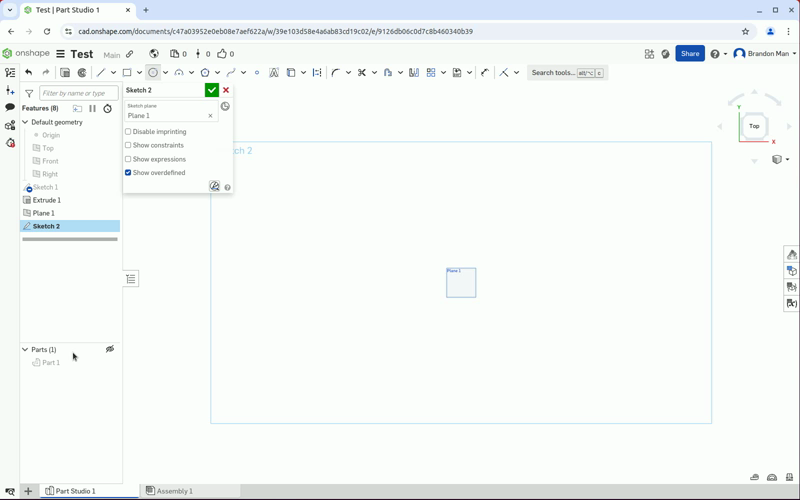
mouse_move(460, 282)
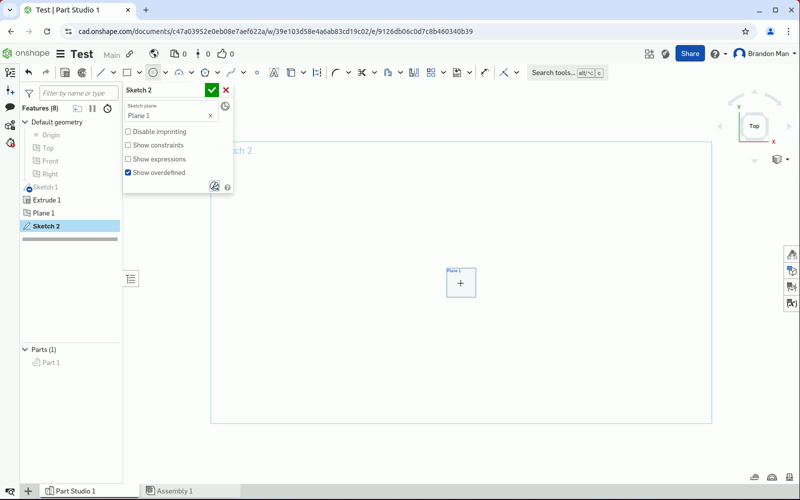
click(460, 282)
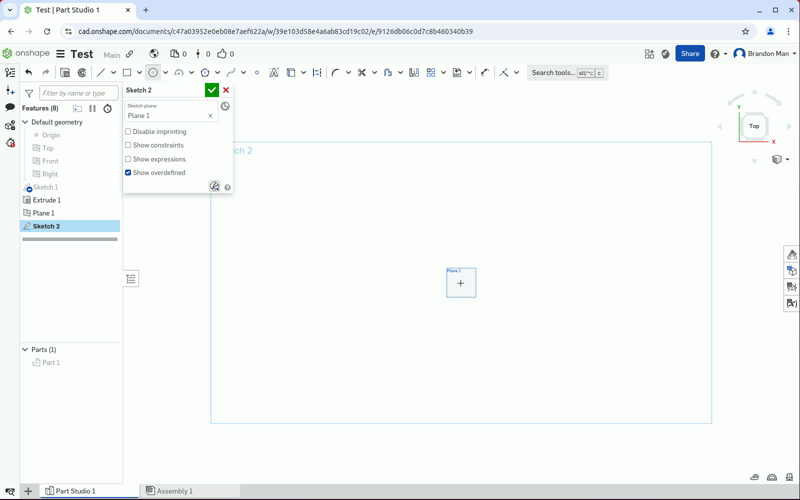
key_up(shift)
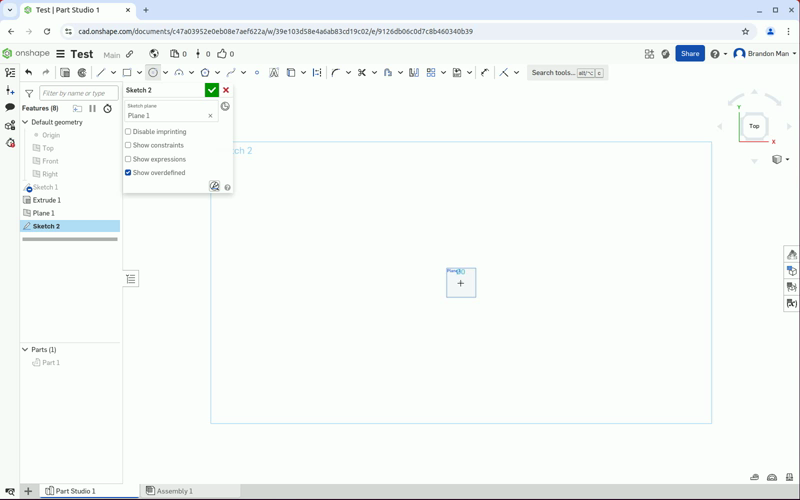
mouse_move(477, 282)
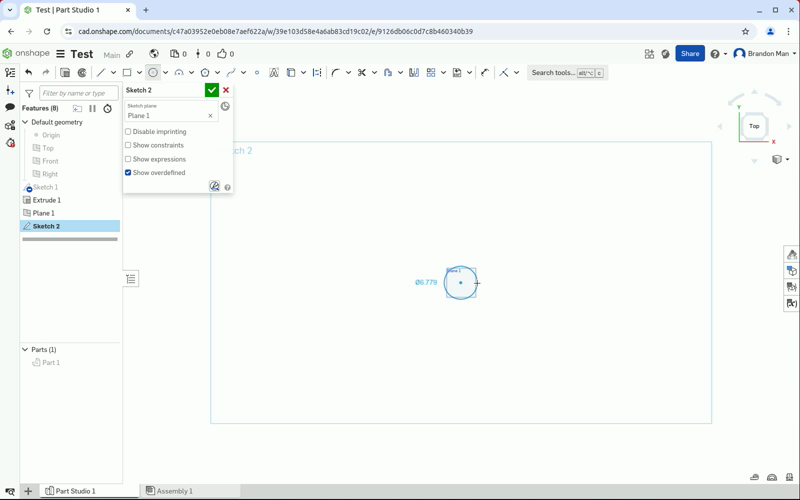
click(477, 282)
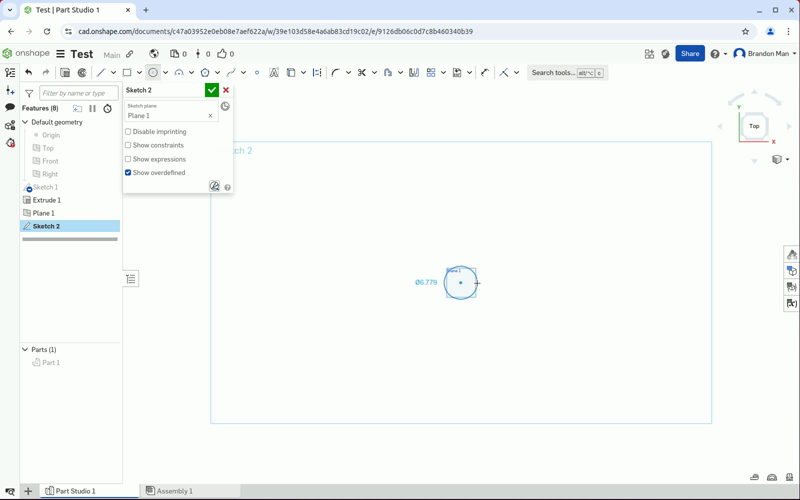
key(esc)
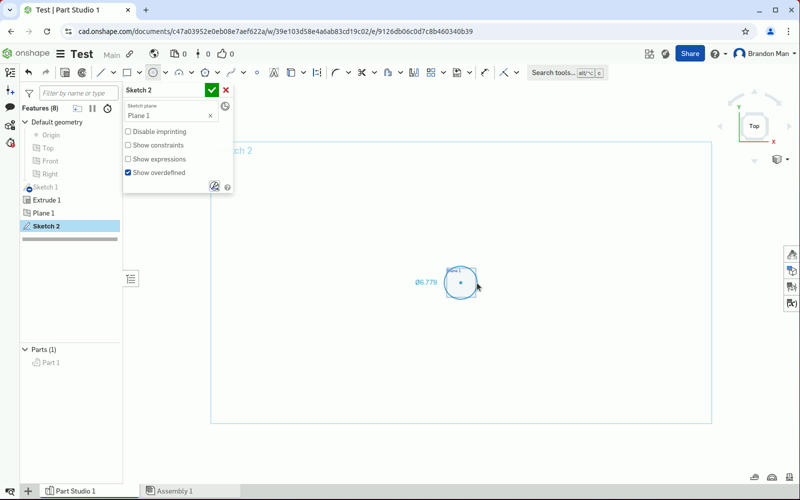
mouse_move(453, 280)
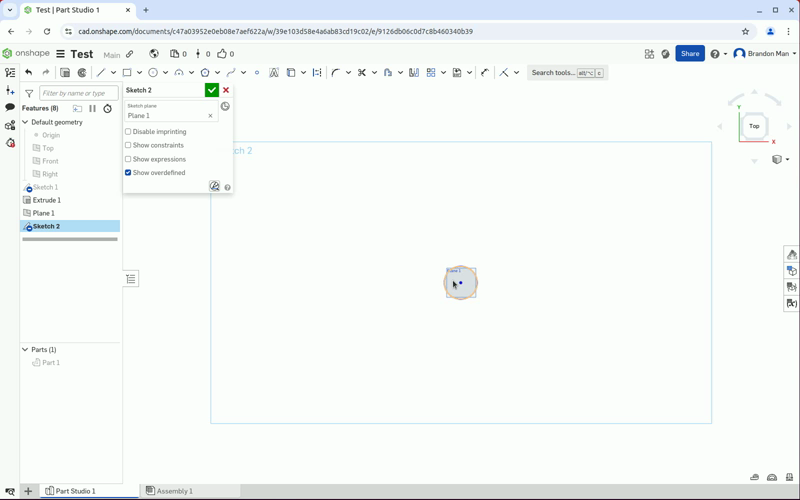
scroll(6)
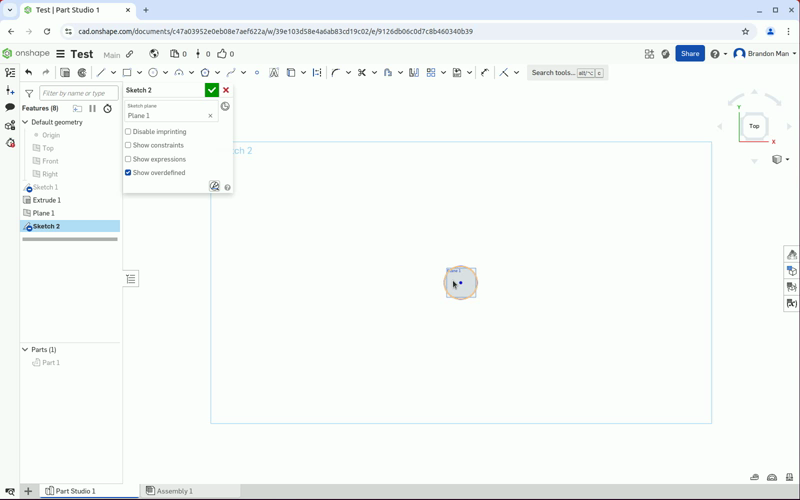
scroll(6)
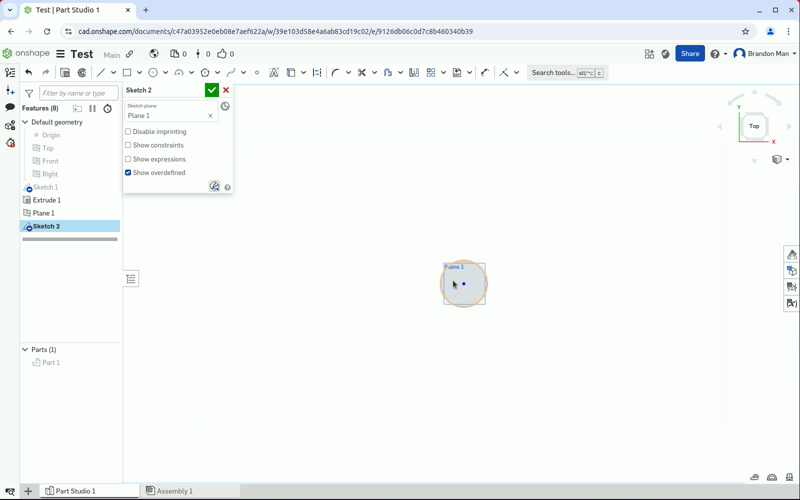
scroll(6)
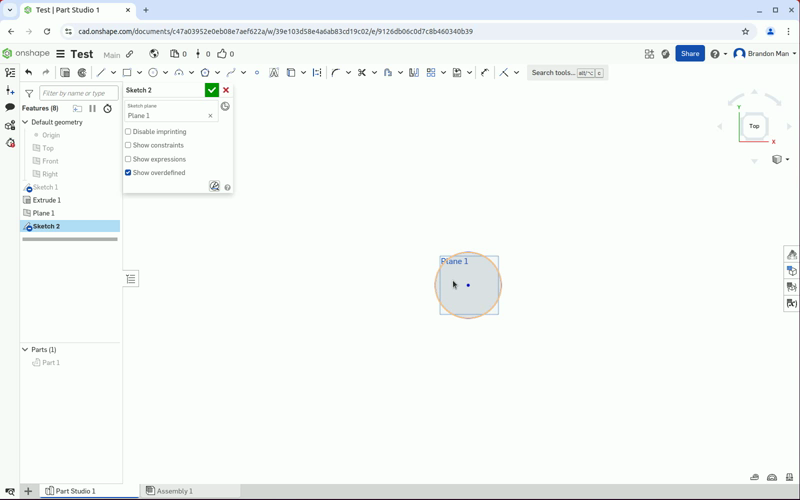
scroll(6)
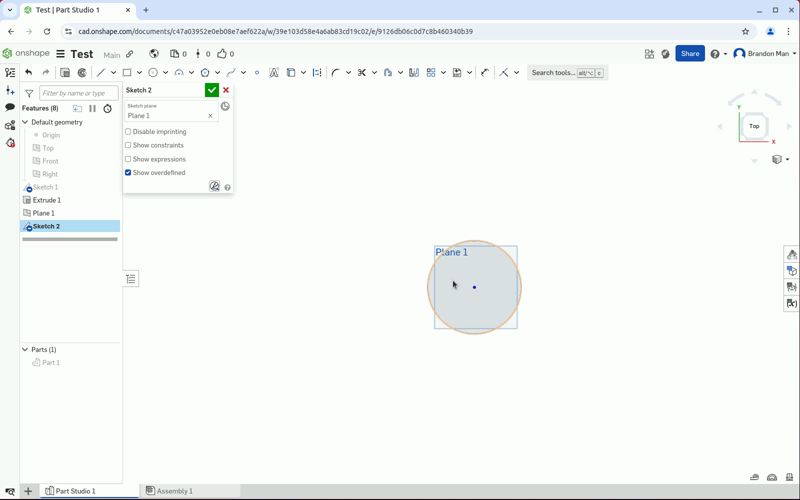
scroll(6)
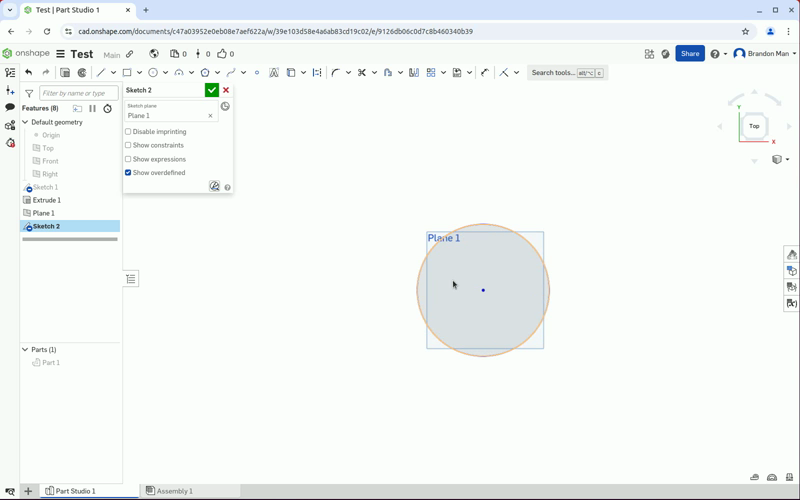
scroll(6)
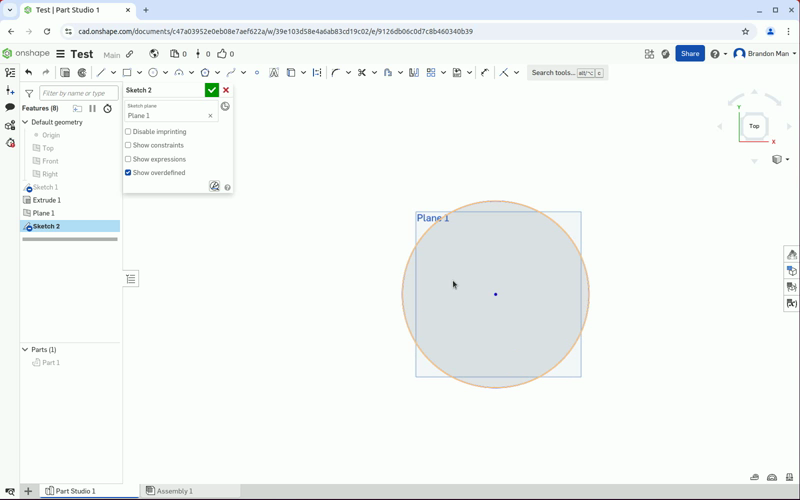
scroll(6)
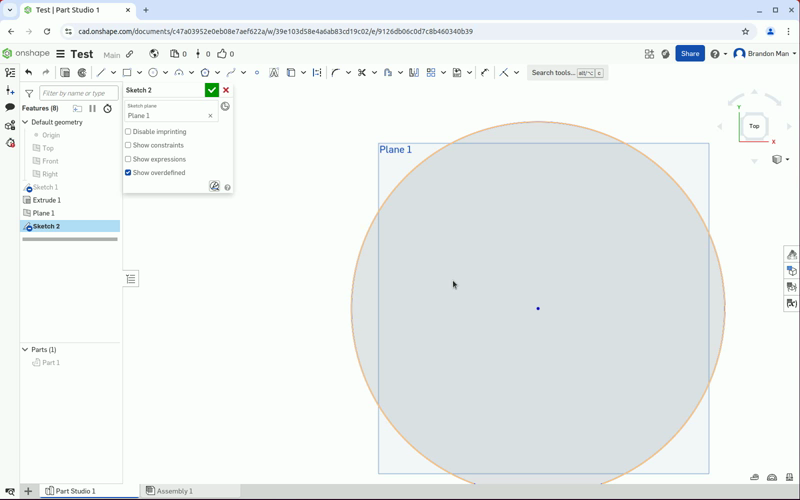
click(453, 280)
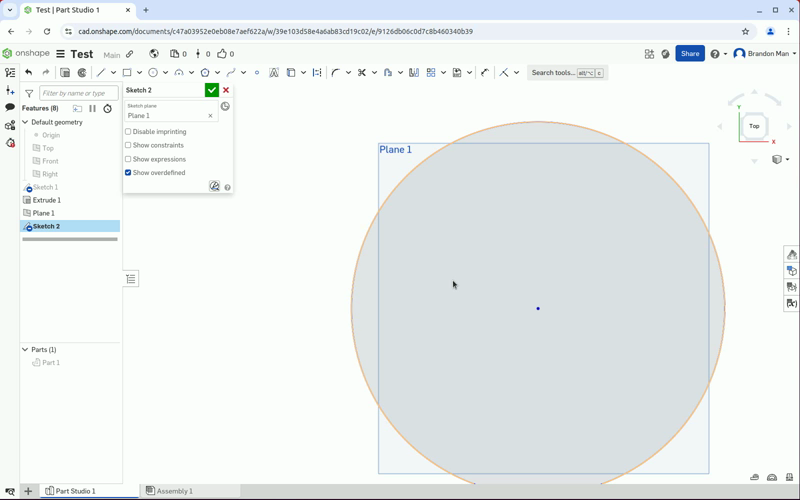
scroll(-6)
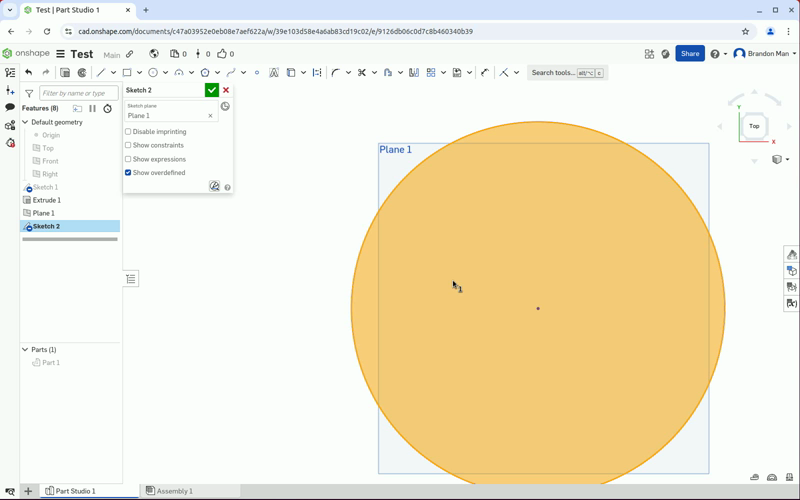
scroll(-6)
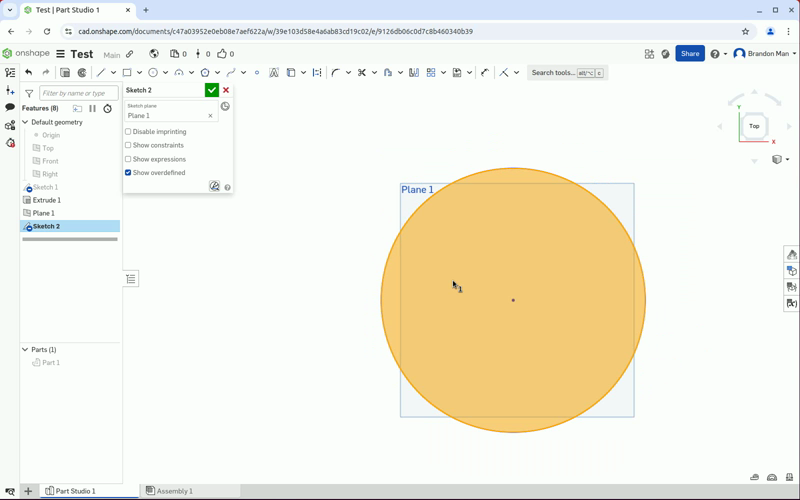
scroll(-6)
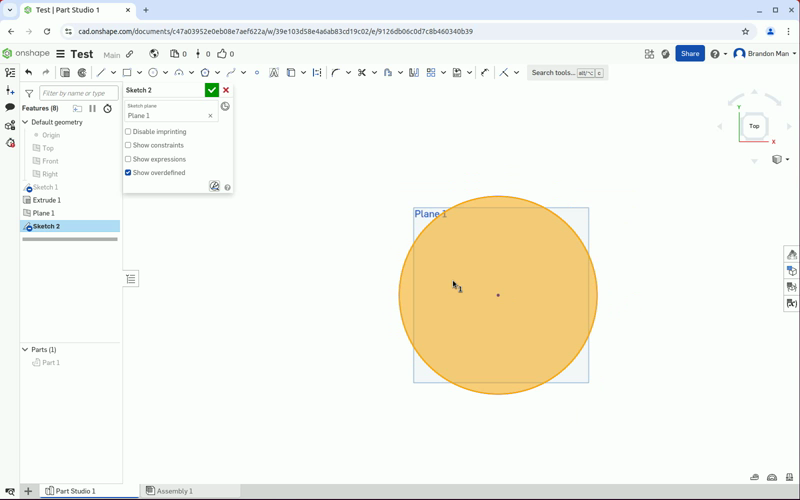
scroll(-6)
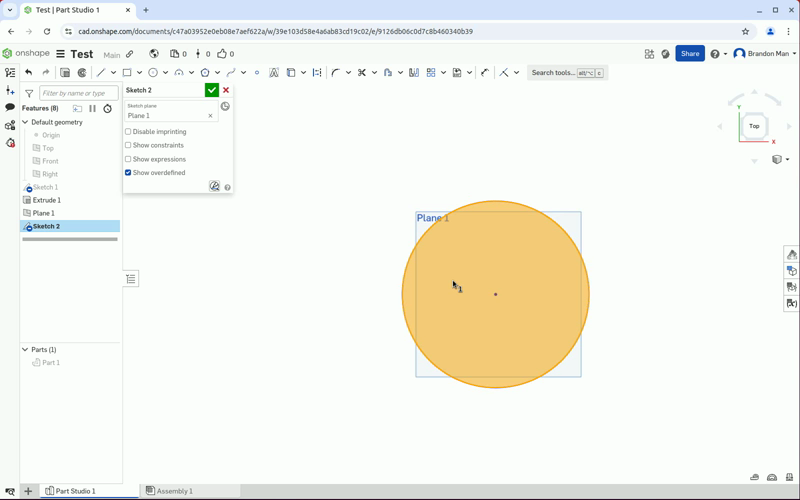
scroll(-6)
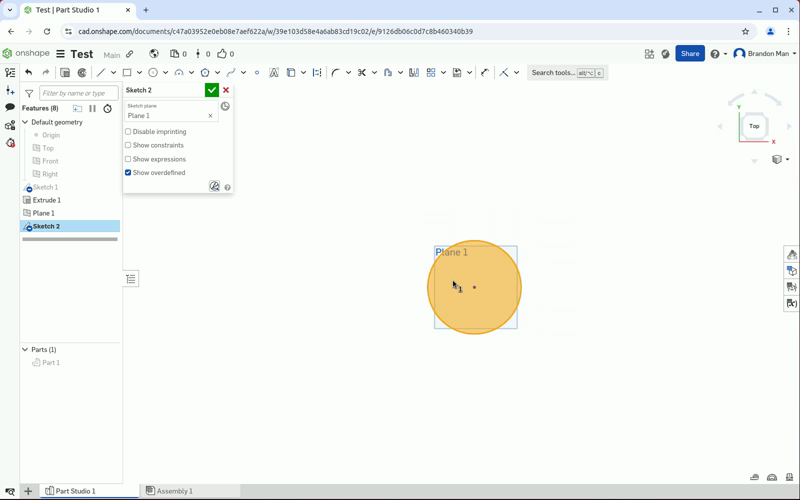
scroll(-6)
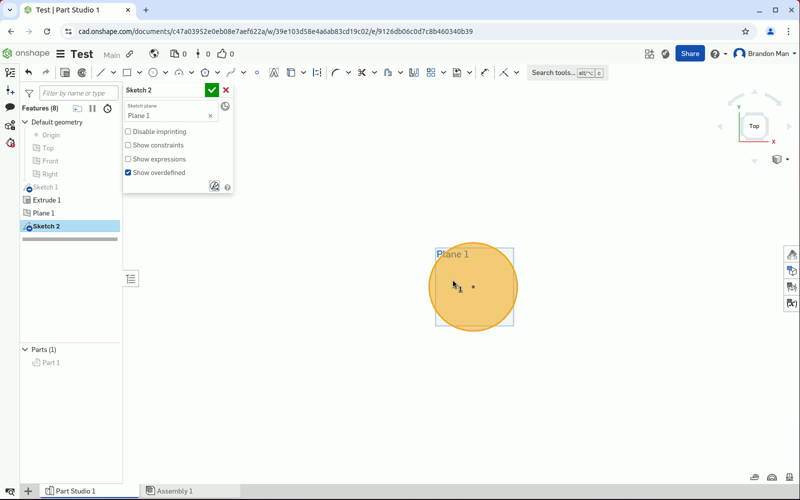
scroll(-6)
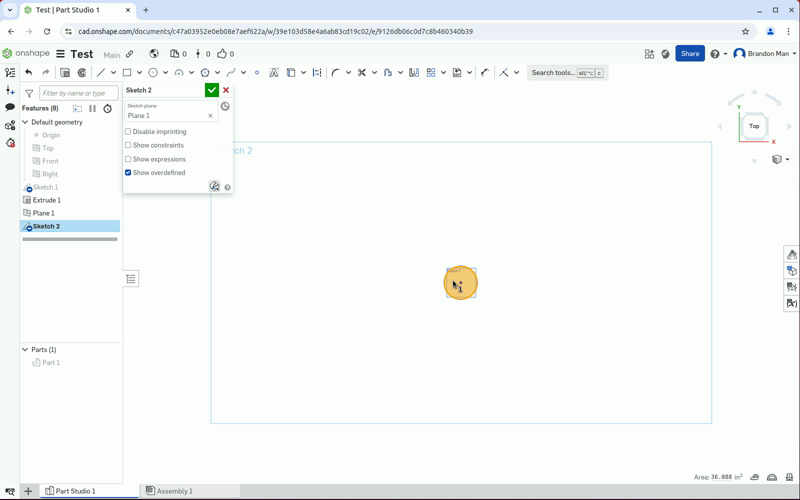
mouse_move(73, 352)
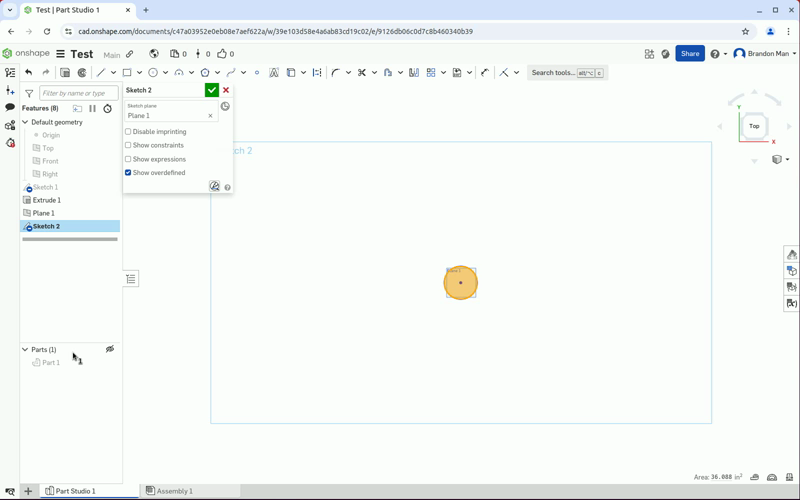
key(shift+y)
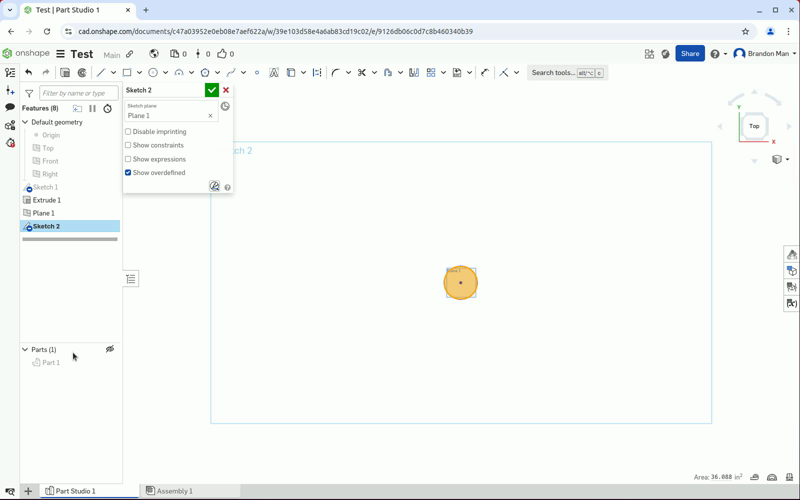
key(shift+e)
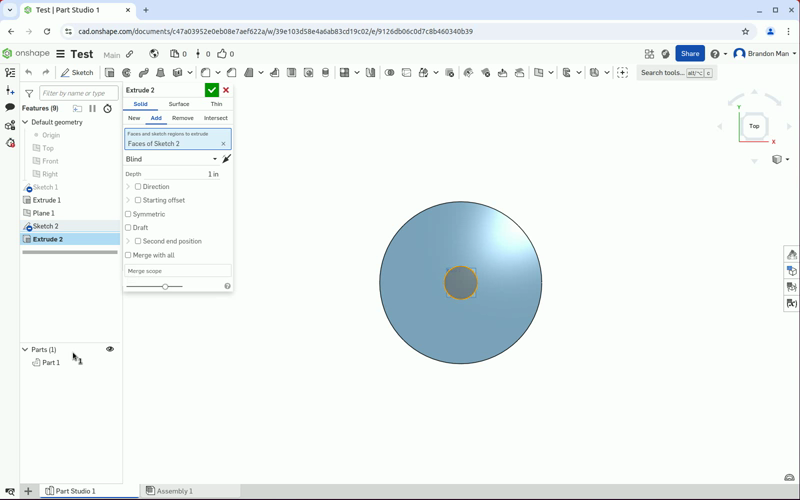
mouse_move(143, 106)
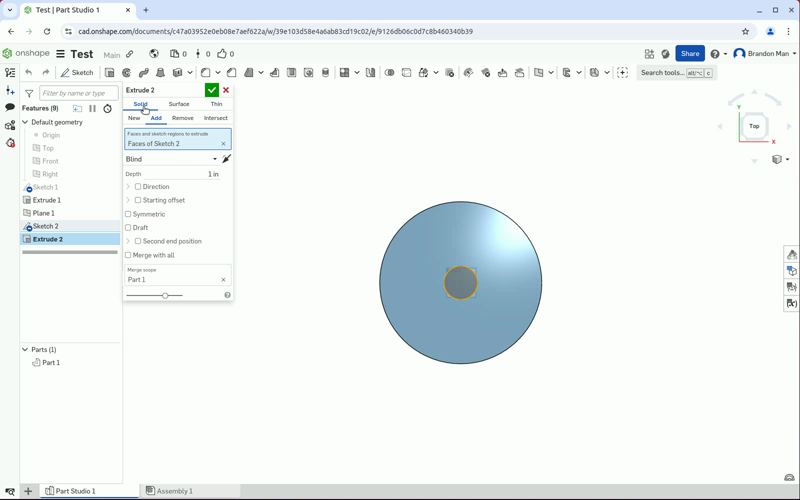
click(143, 106)
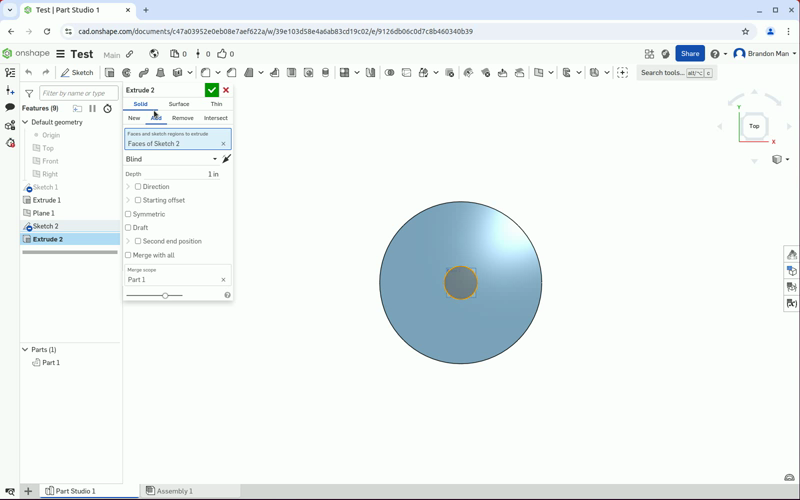
mouse_move(186, 120)
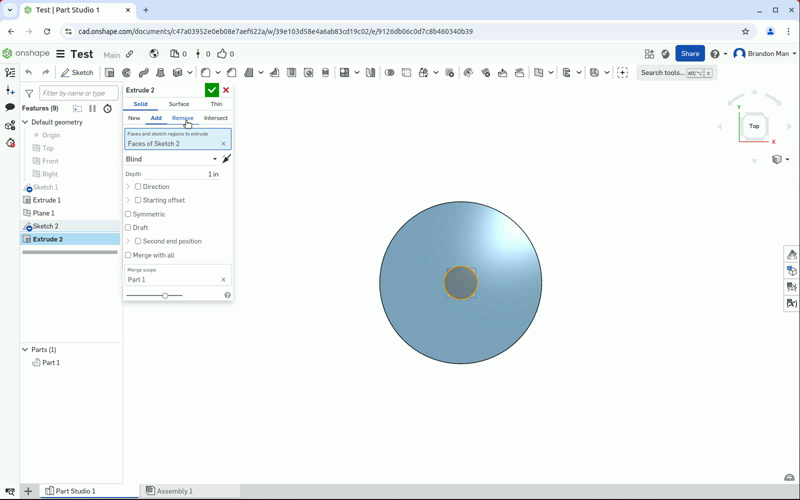
click(186, 120)
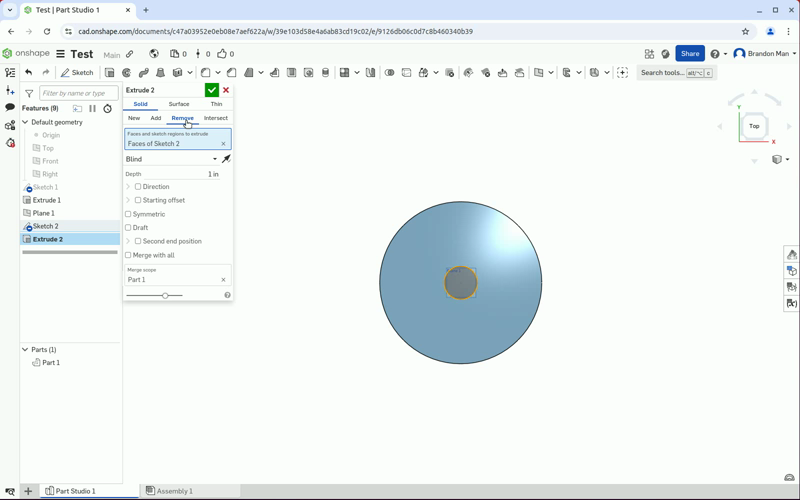
key(tab, 4)
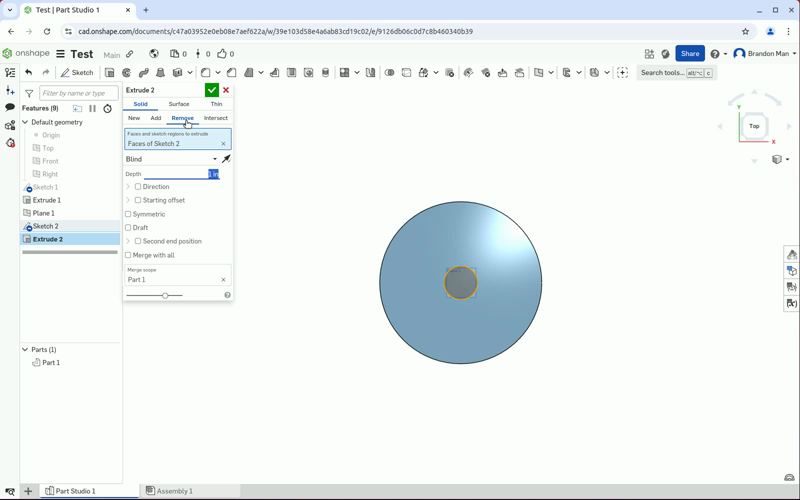
text(30.811)
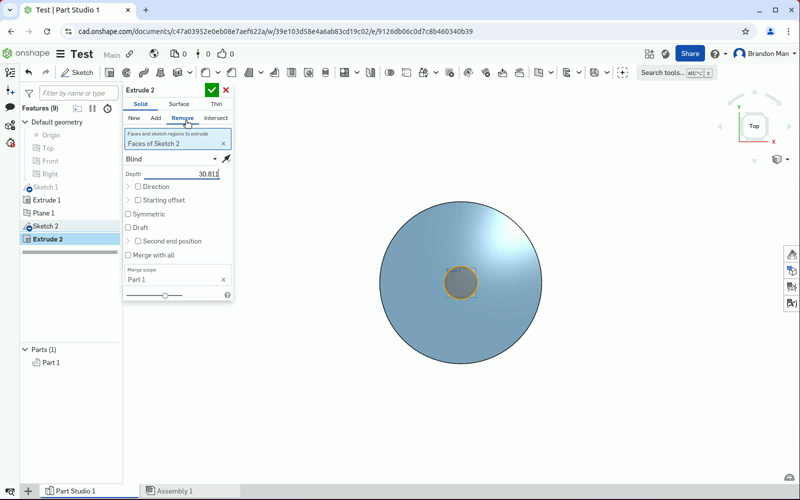
key(tab, 6)
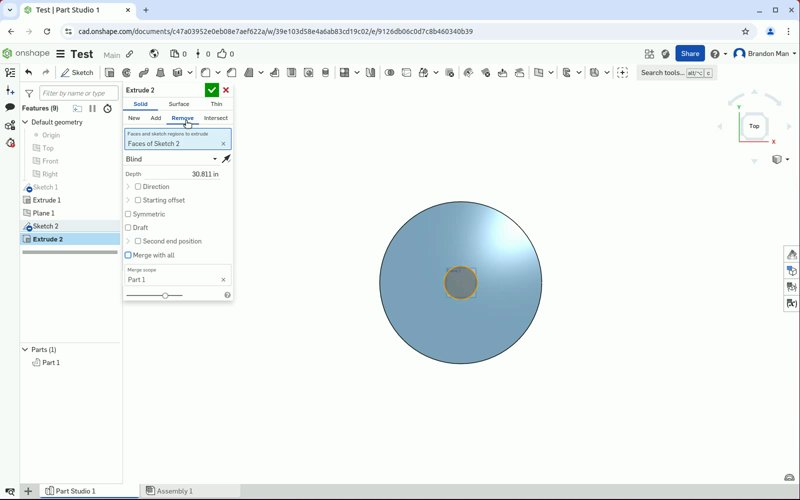
key(space)
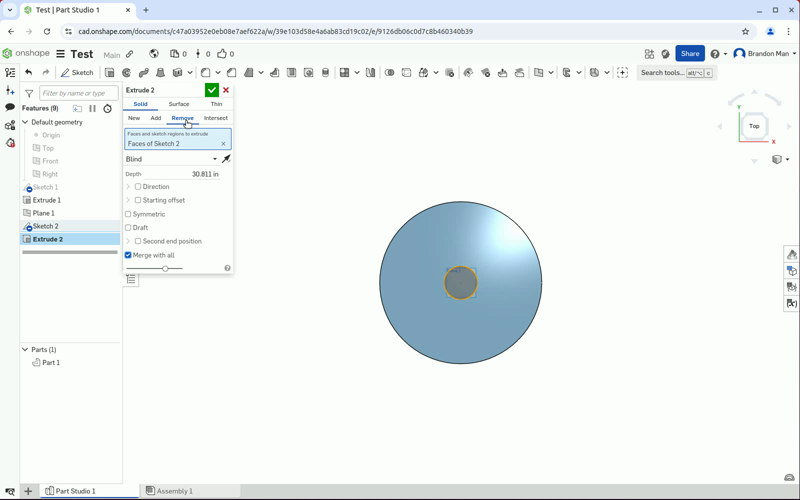
key(enter)
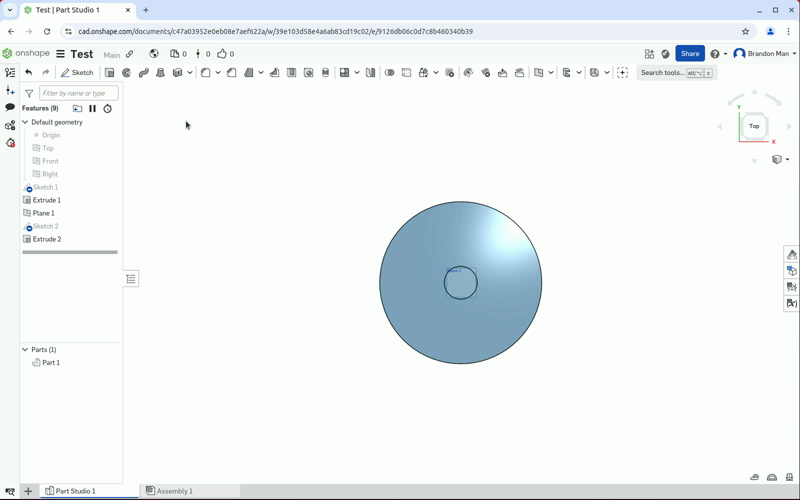
key(shift+h)
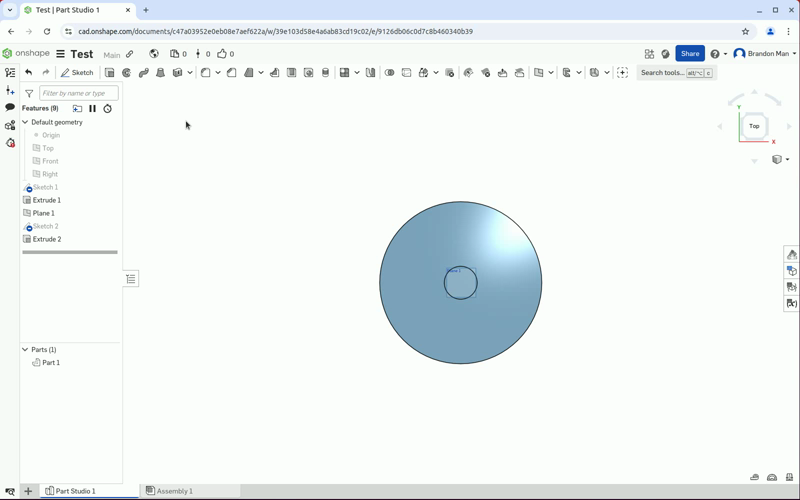
key(shift+h)
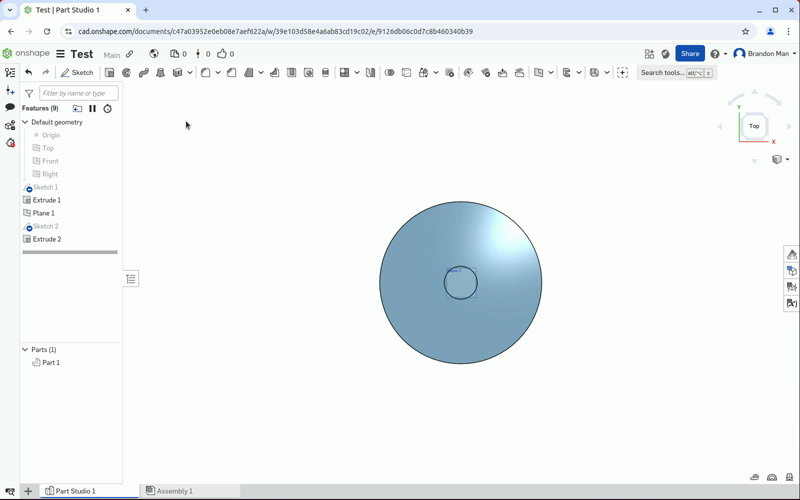
mouse_move(73, 189)
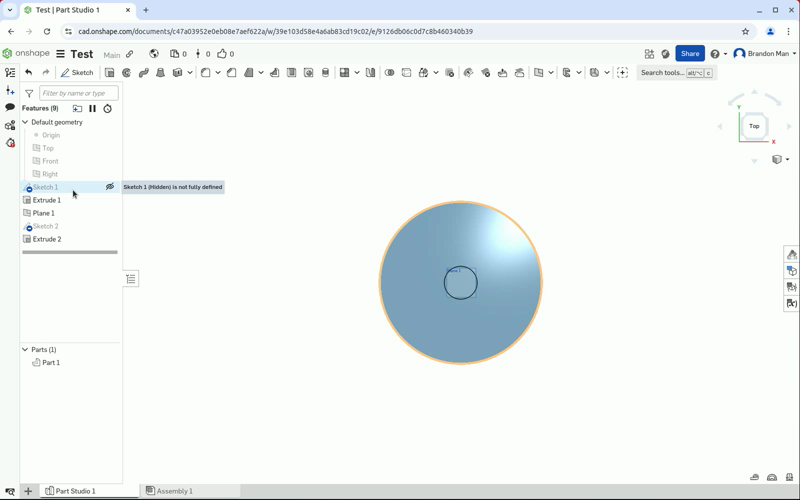
click(73, 189)
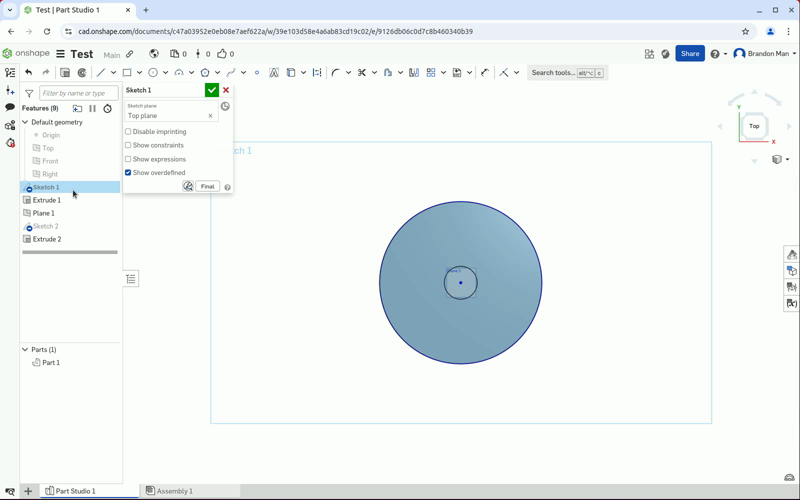
mouse_move(229, 92)
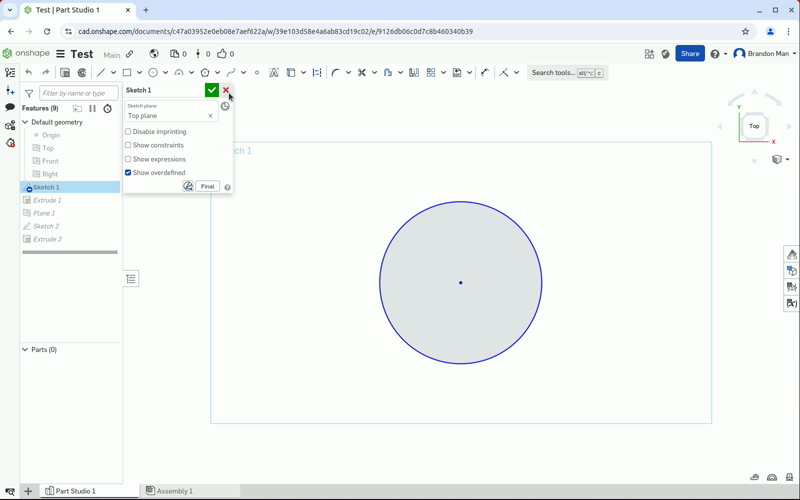
click(229, 92)
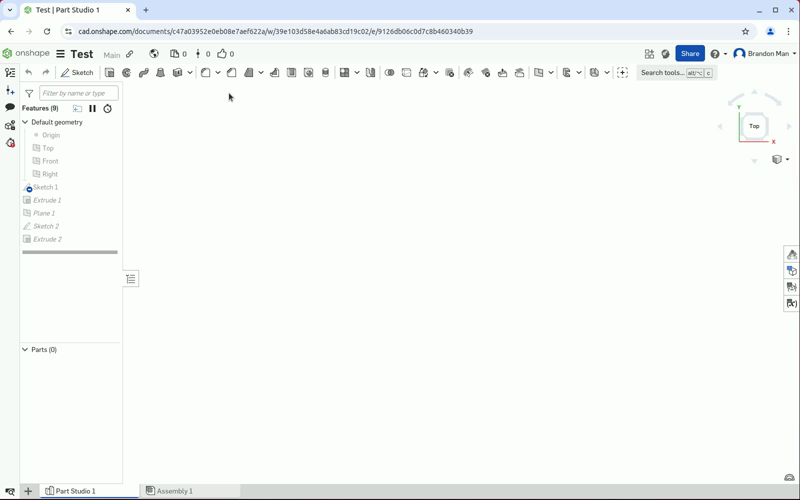
key(shift+s)
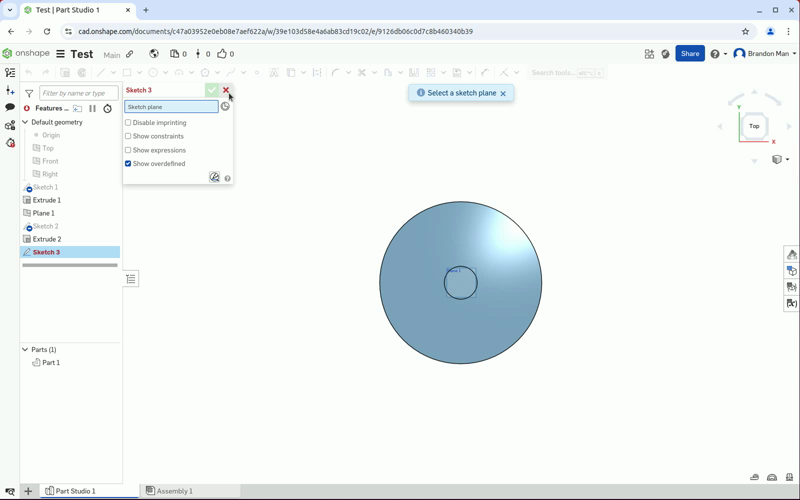
mouse_move(73, 215)
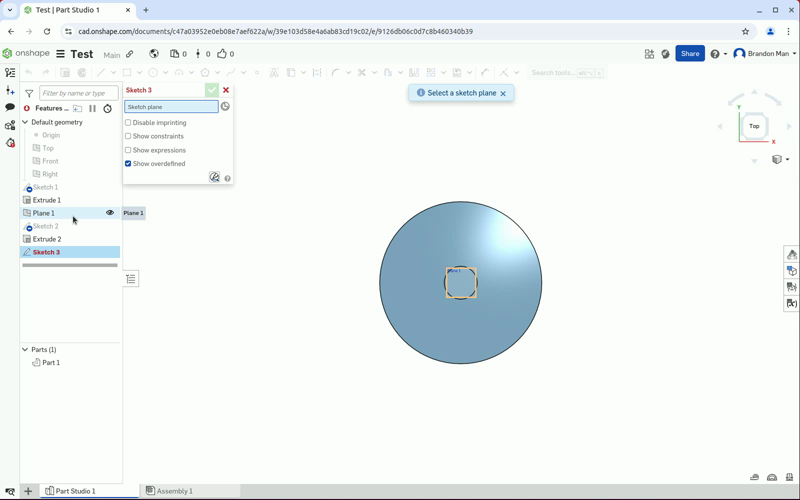
click(73, 215)
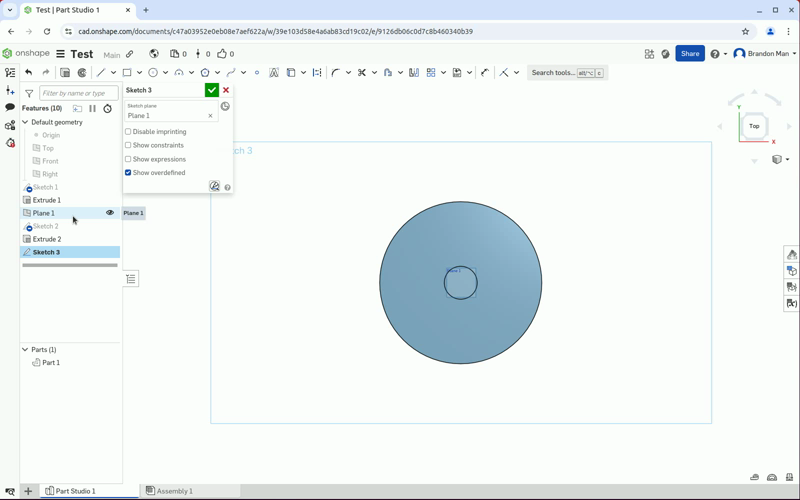
mouse_move(73, 352)
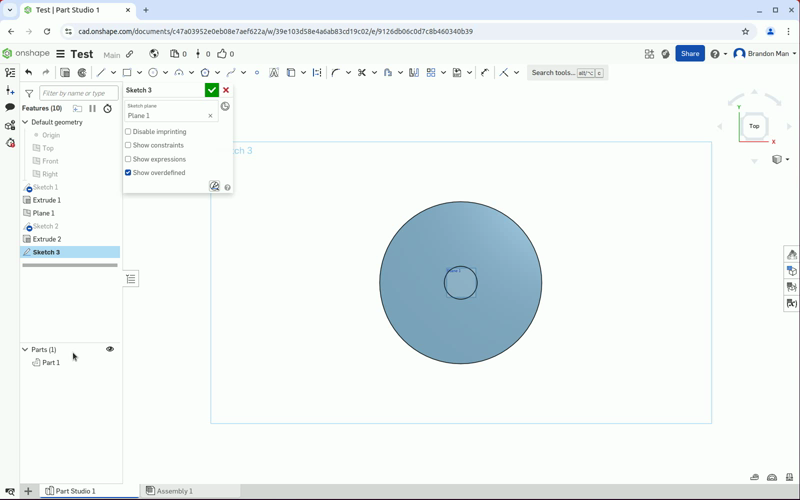
key(y)
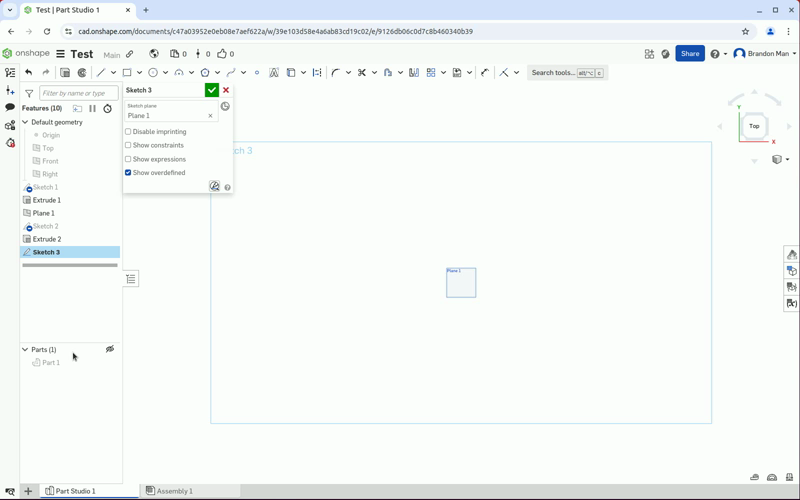
key(c)
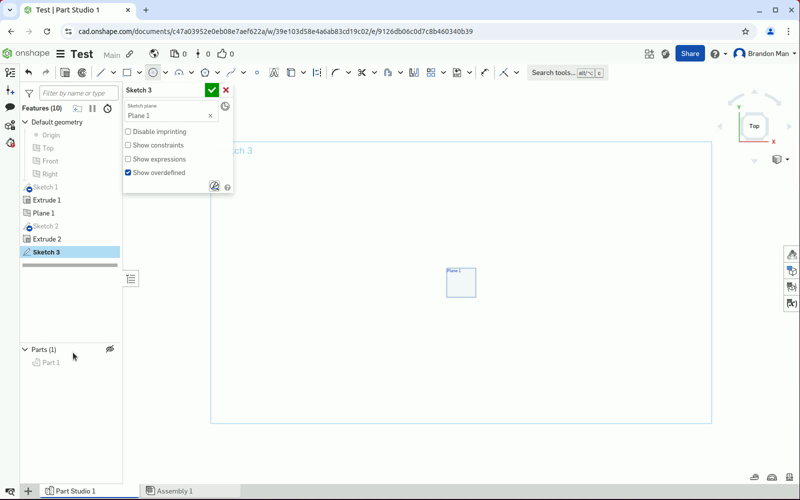
key_down(shift)
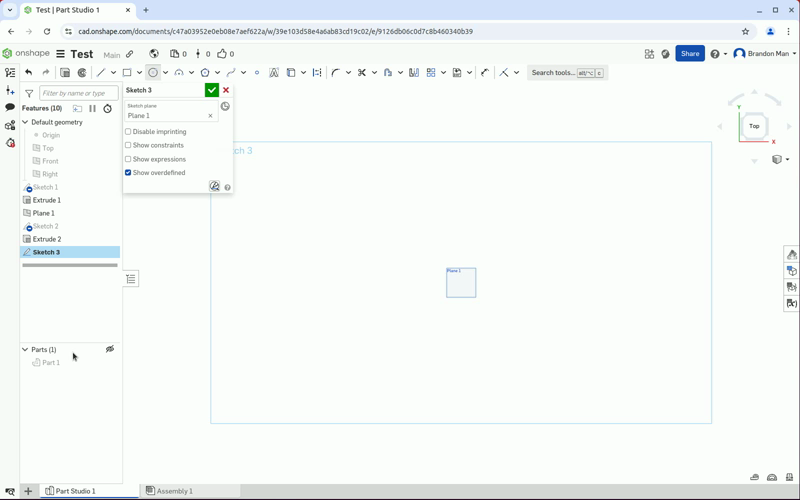
mouse_move(461, 282)
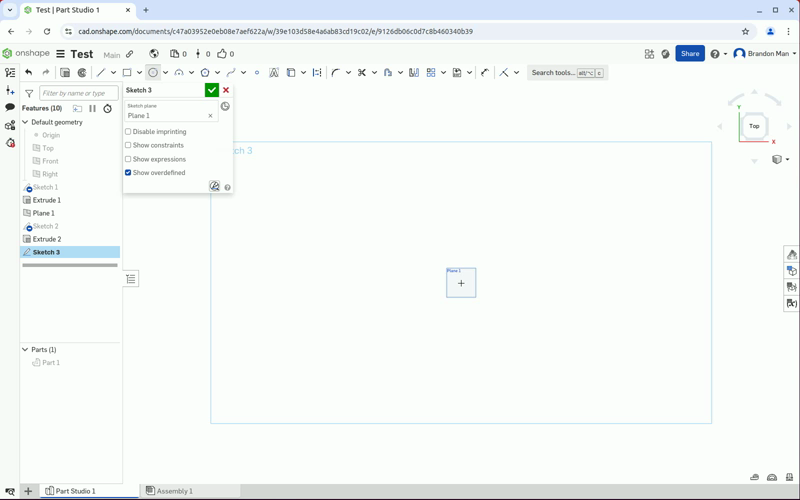
click(461, 282)
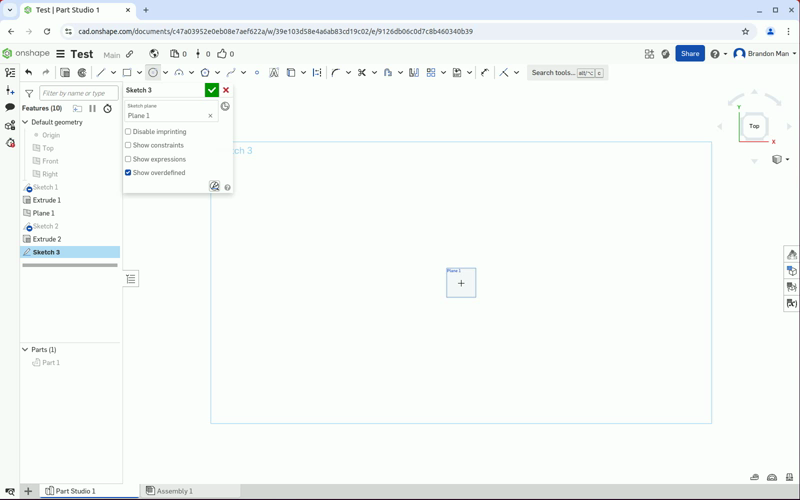
key_up(shift)
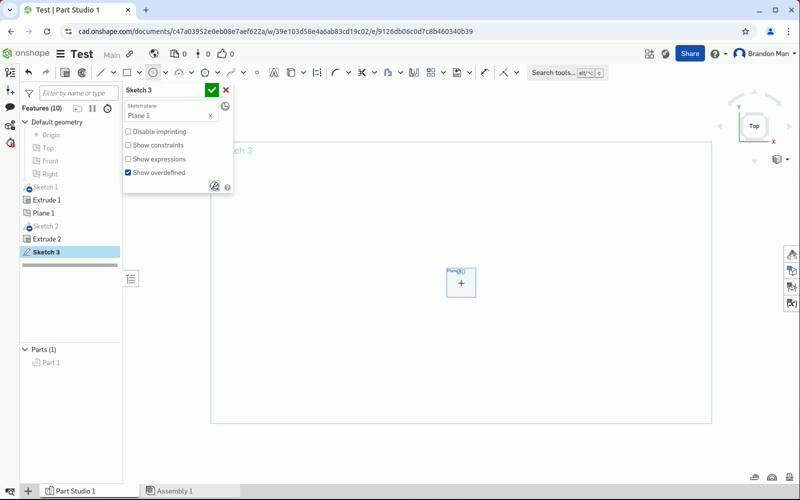
mouse_move(510, 282)
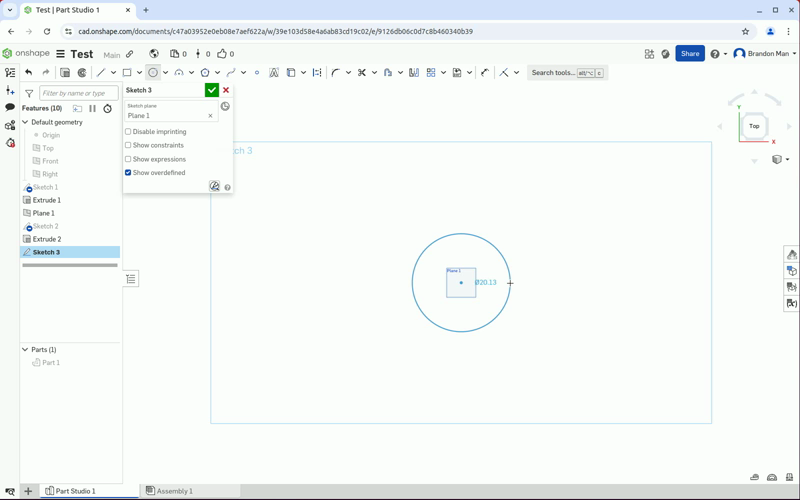
click(510, 282)
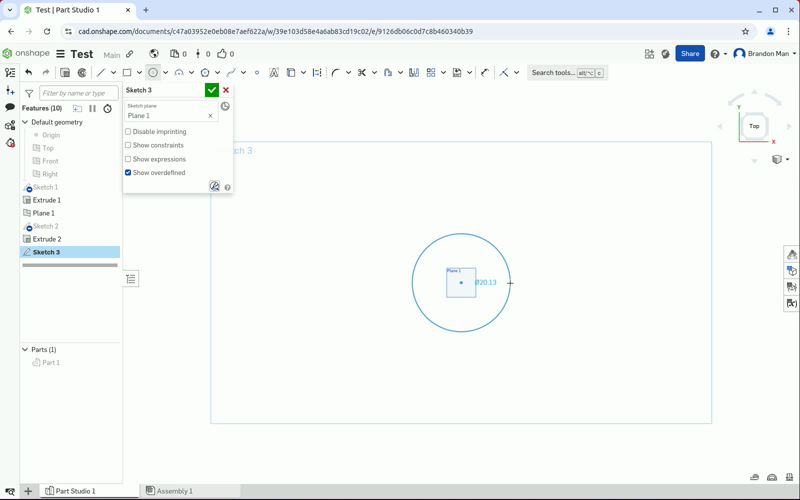
key(esc)
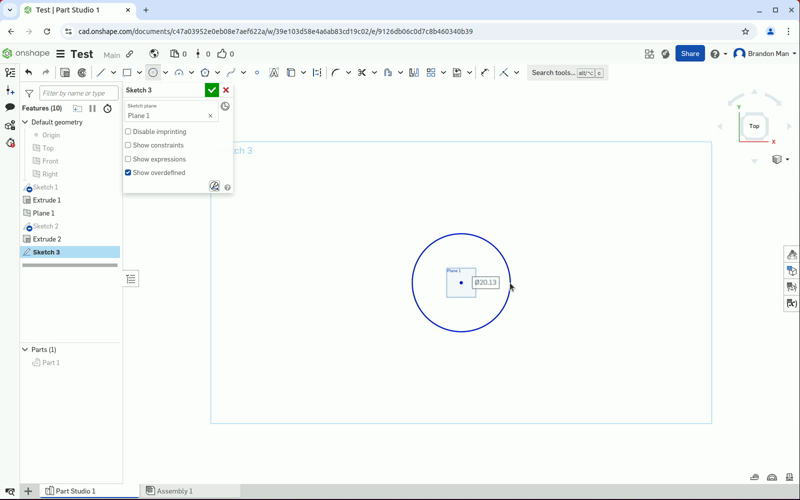
key(c)
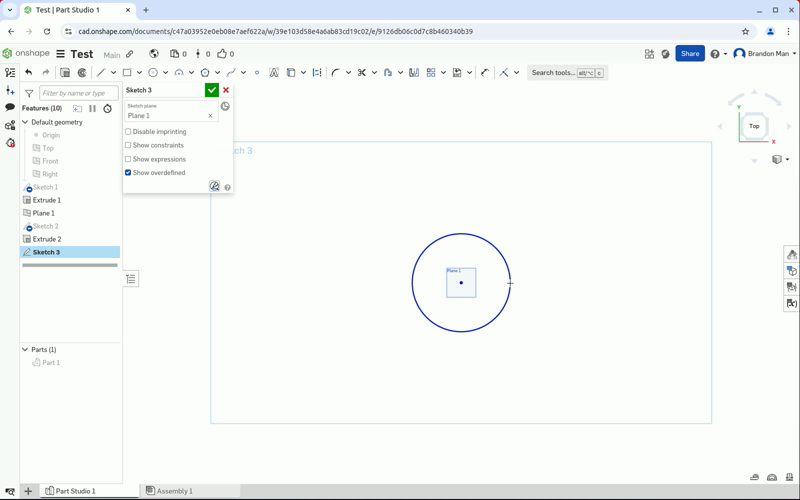
key_down(shift)
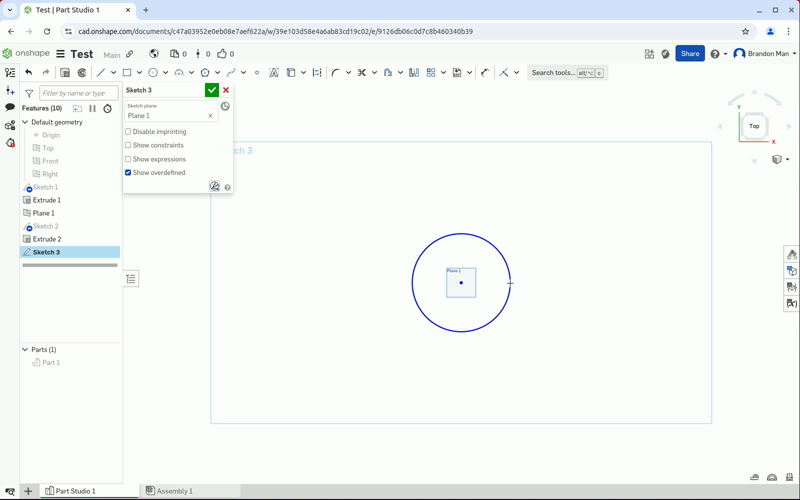
mouse_move(461, 282)
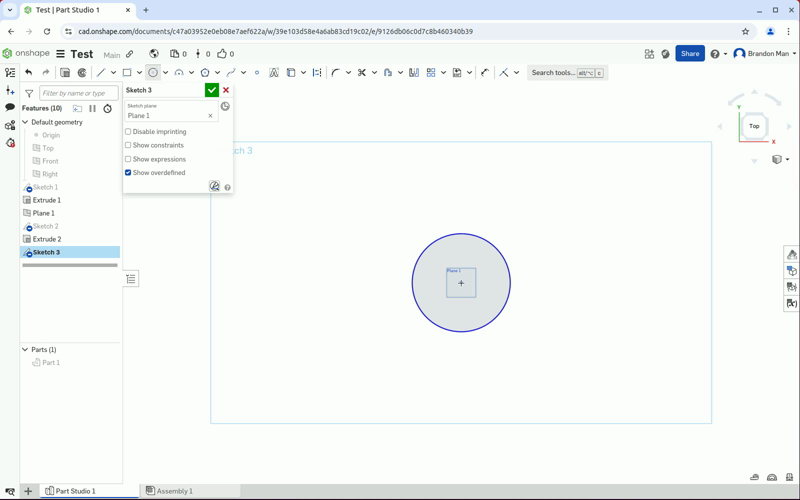
click(461, 282)
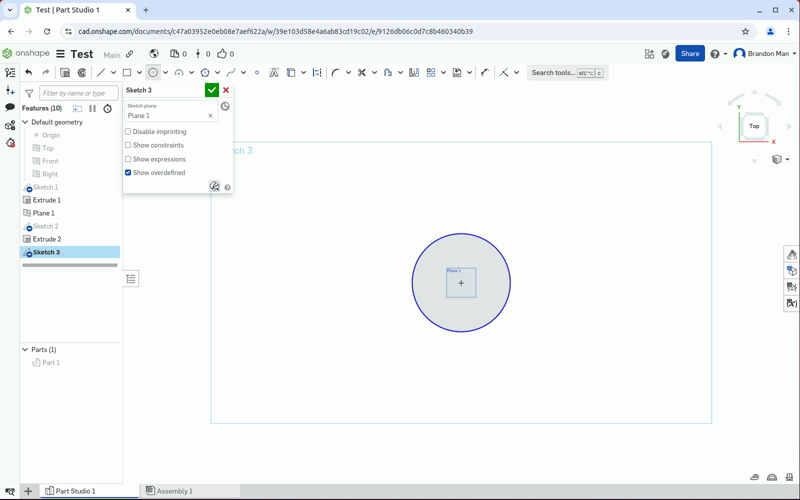
key_up(shift)
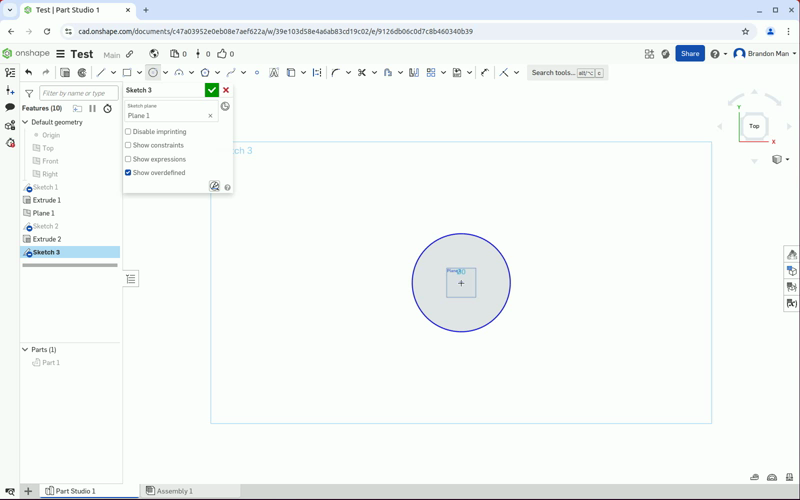
mouse_move(477, 282)
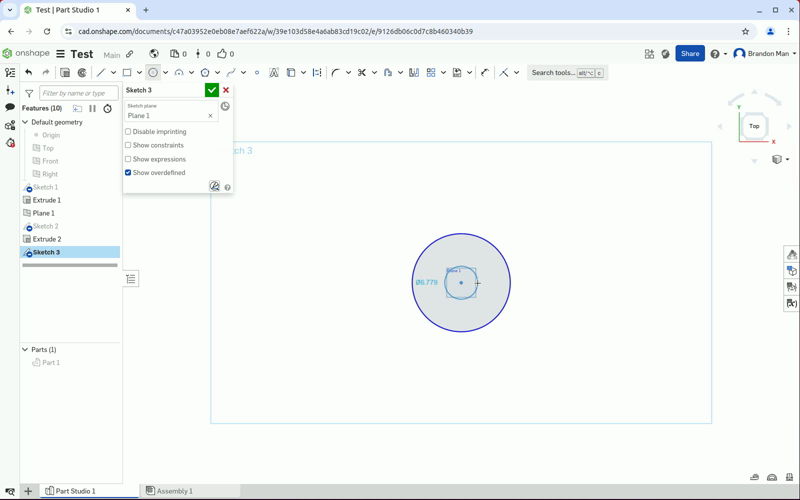
click(477, 282)
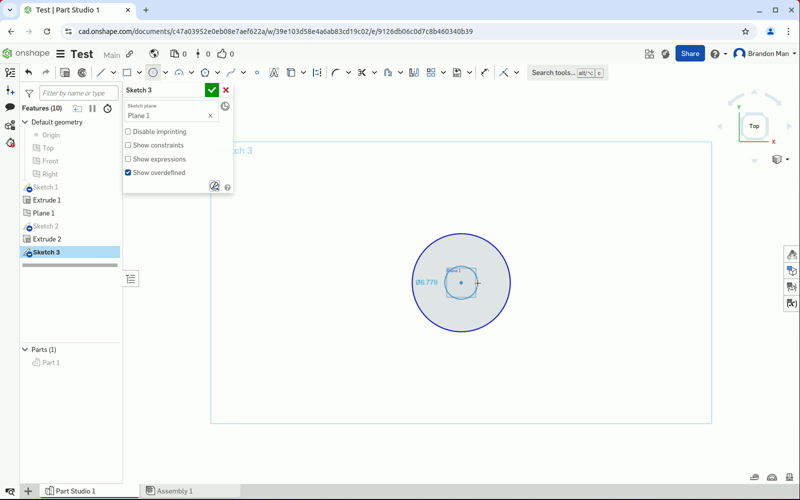
key(esc)
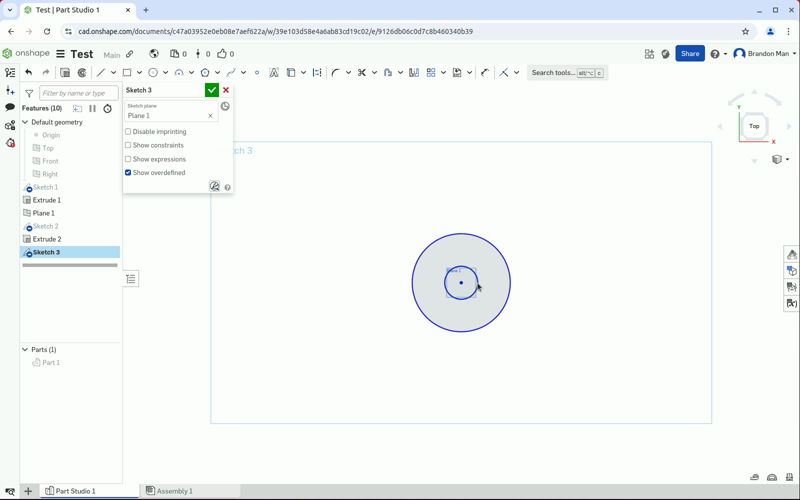
mouse_move(472, 262)
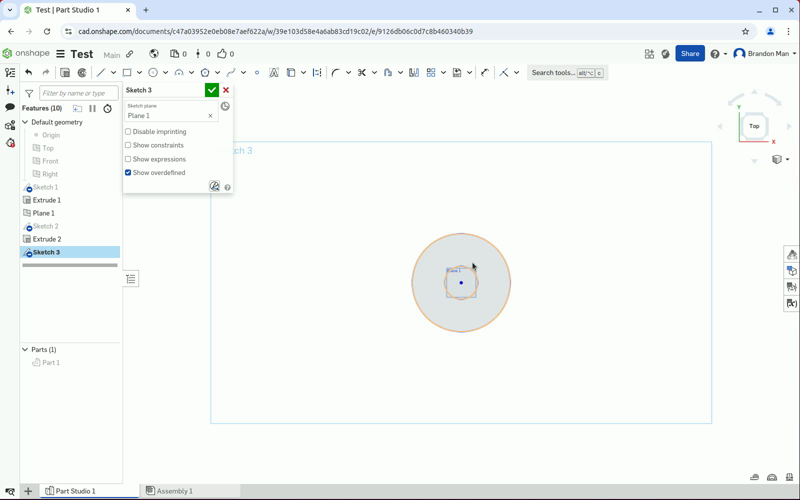
click(472, 262)
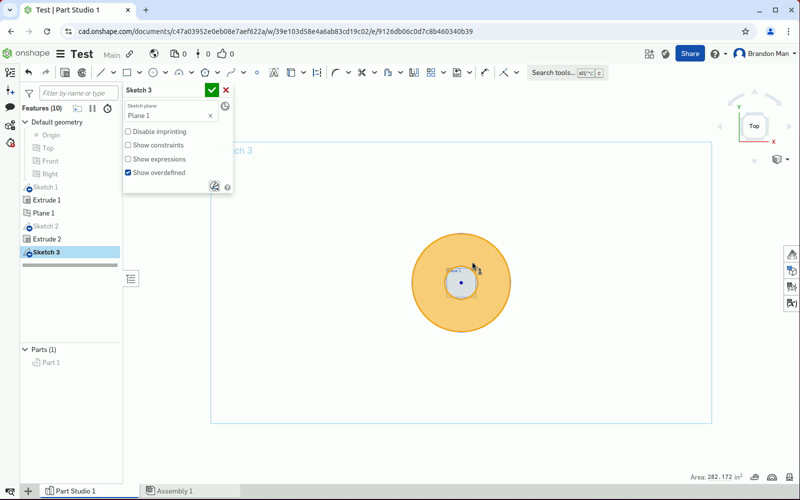
mouse_move(73, 352)
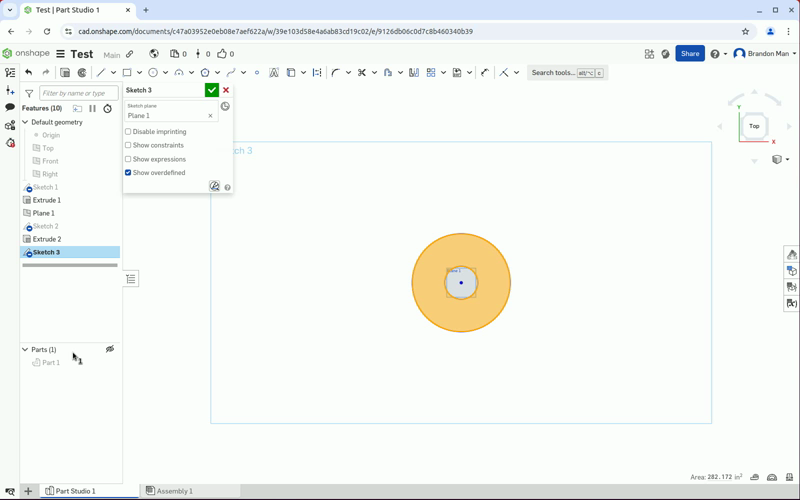
key(shift+y)
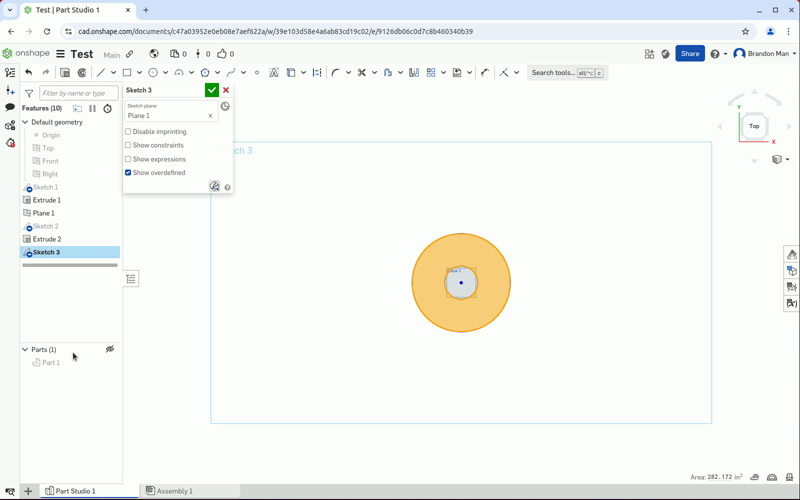
key(shift+e)
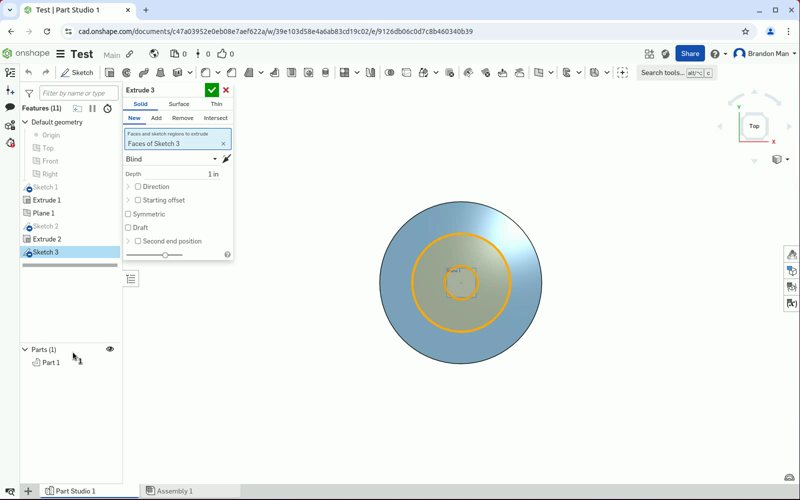
mouse_move(143, 106)
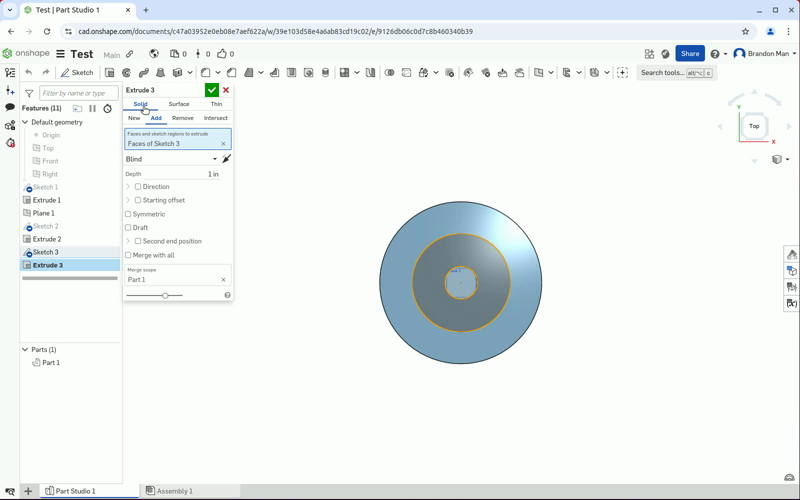
click(143, 106)
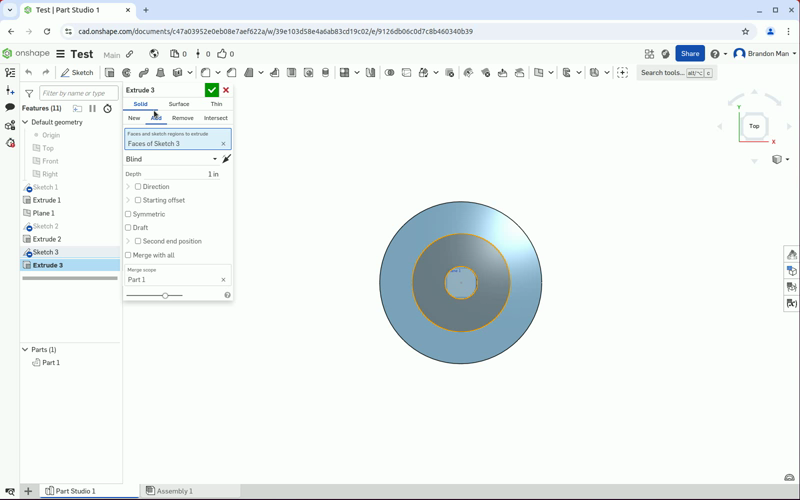
mouse_move(186, 120)
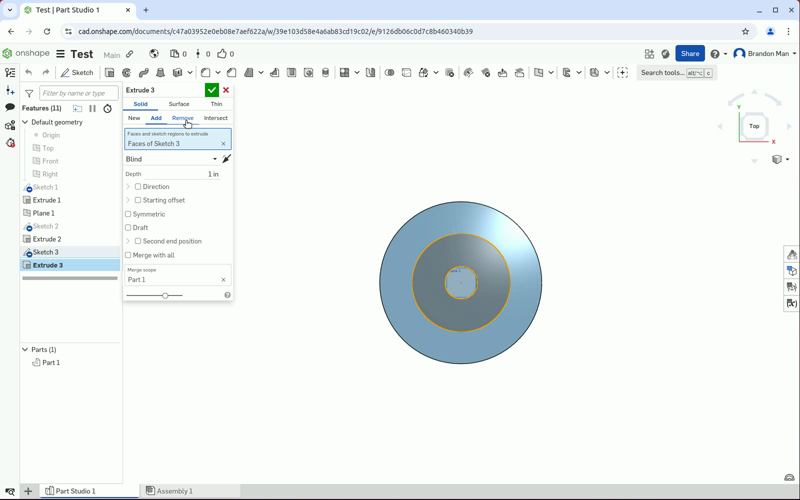
click(186, 120)
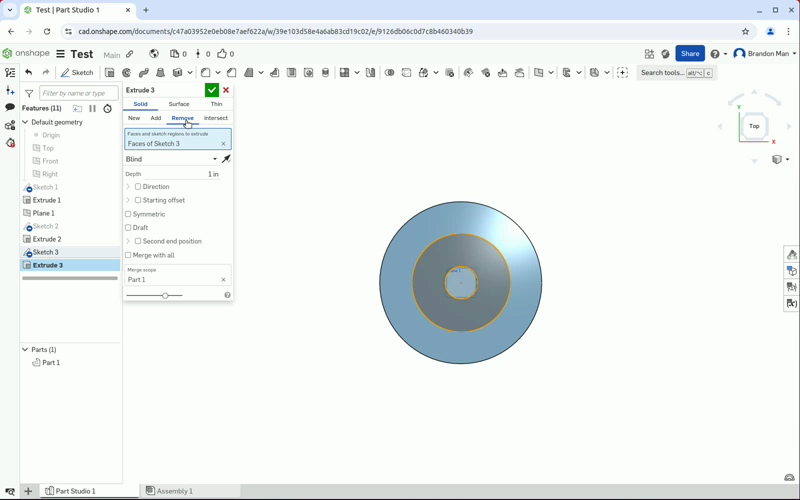
key(tab, 4)
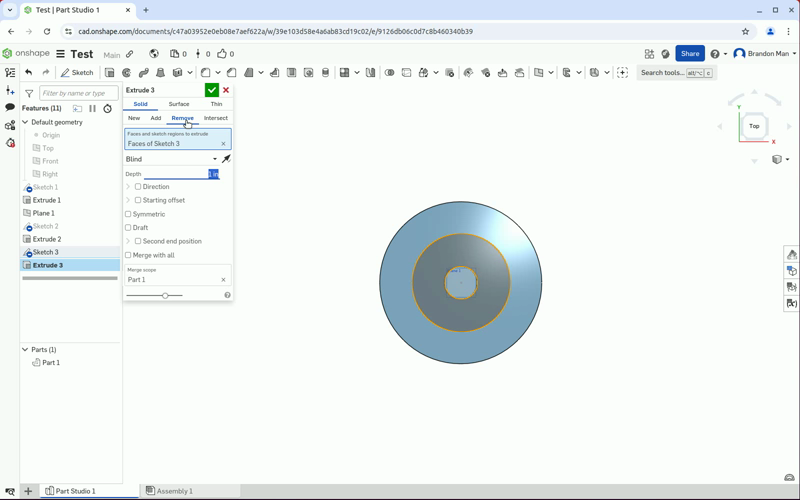
text(13.239)
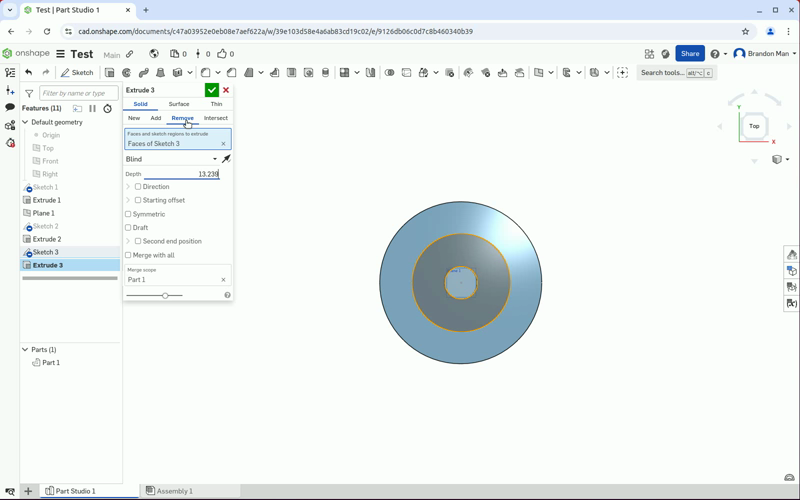
key(tab, 6)
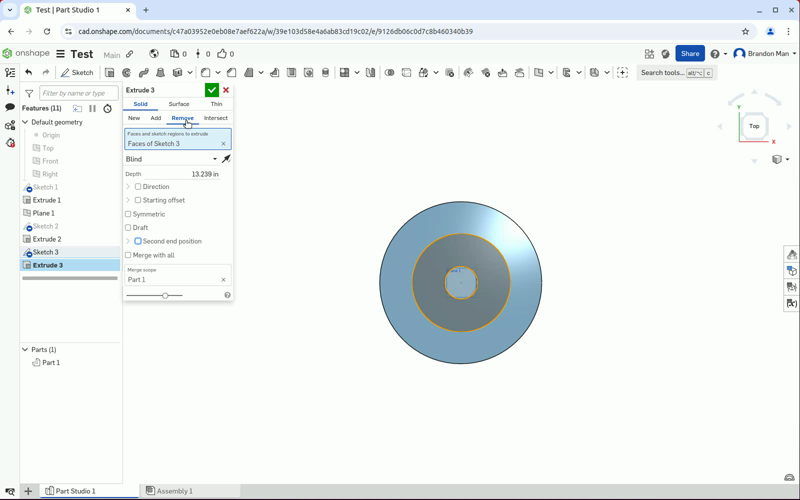
key(space)
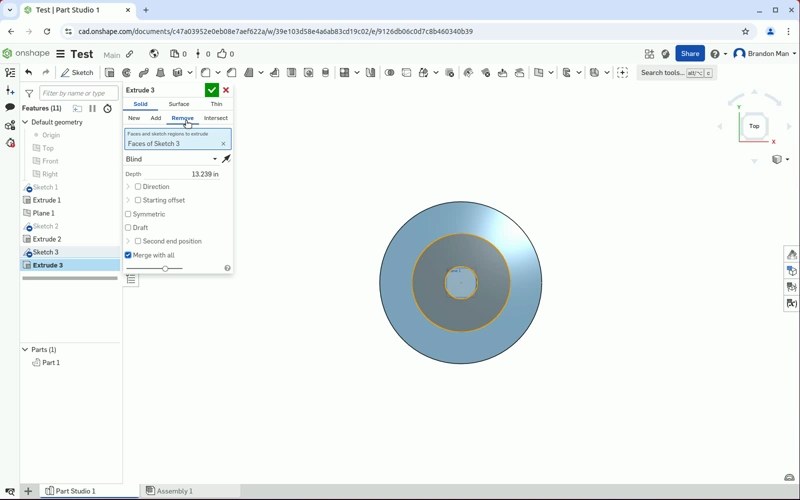
key(enter)
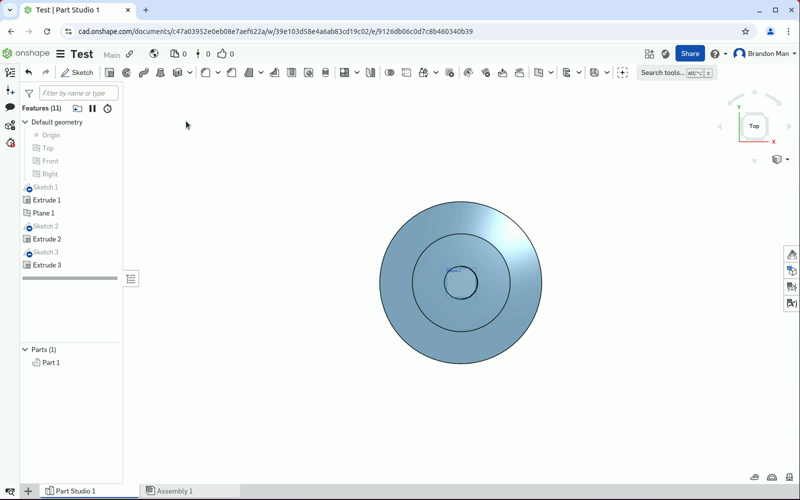
key(shift+h)
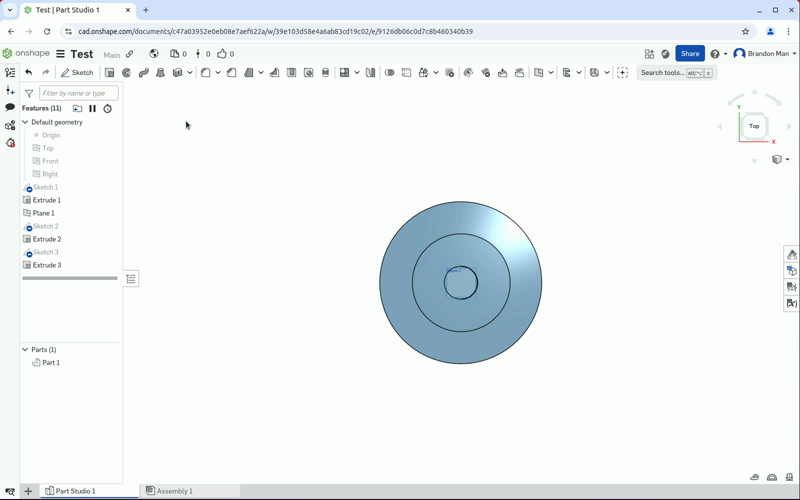
key(shift+h)
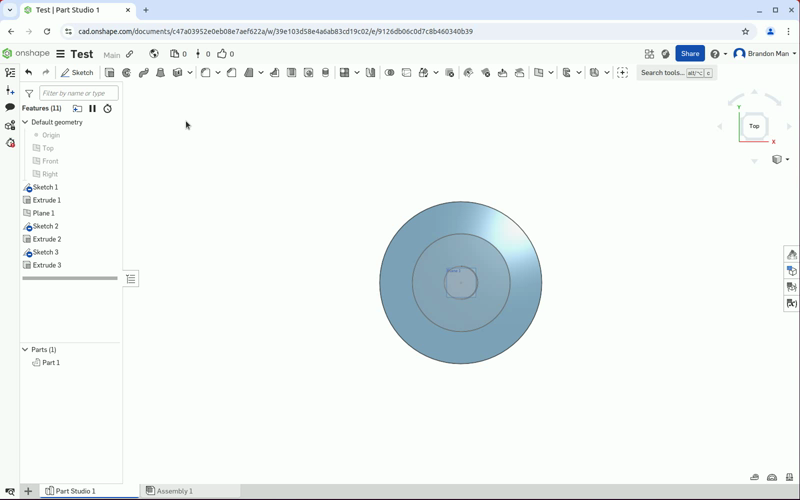
key(shift+7)
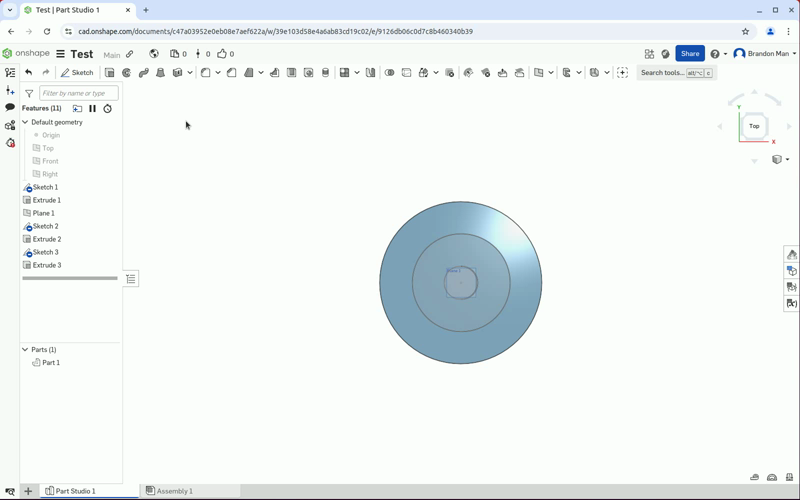
key(up, 3)
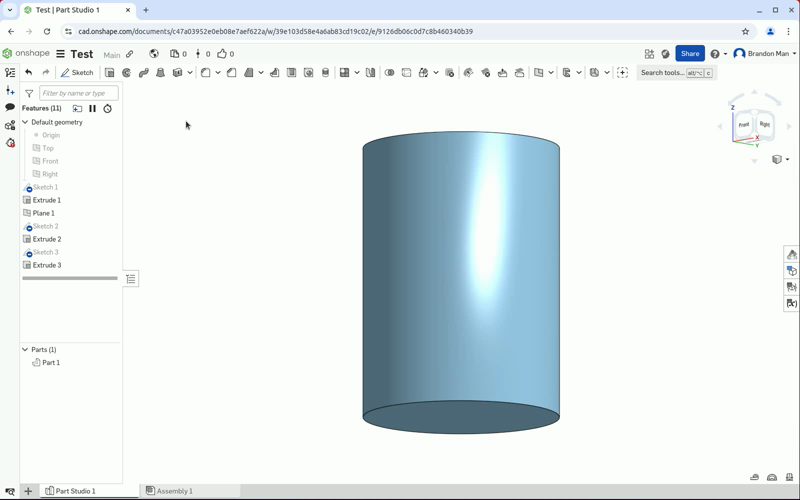
key(left, 3)
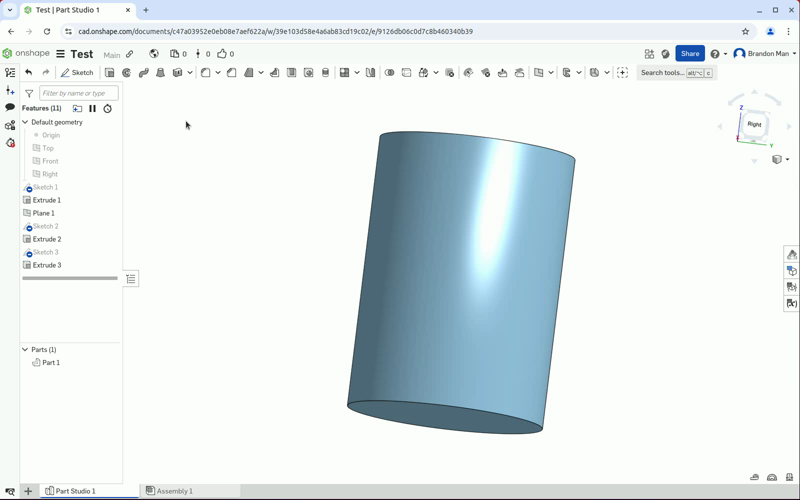
key(right, 3)
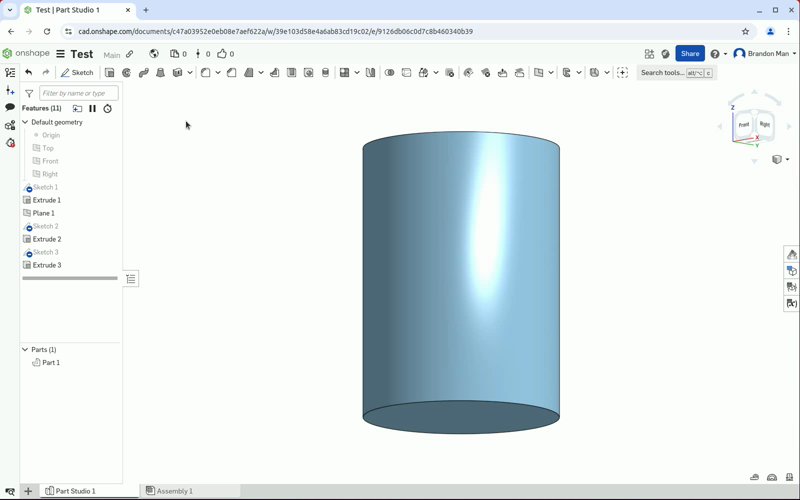
key(down, 3)
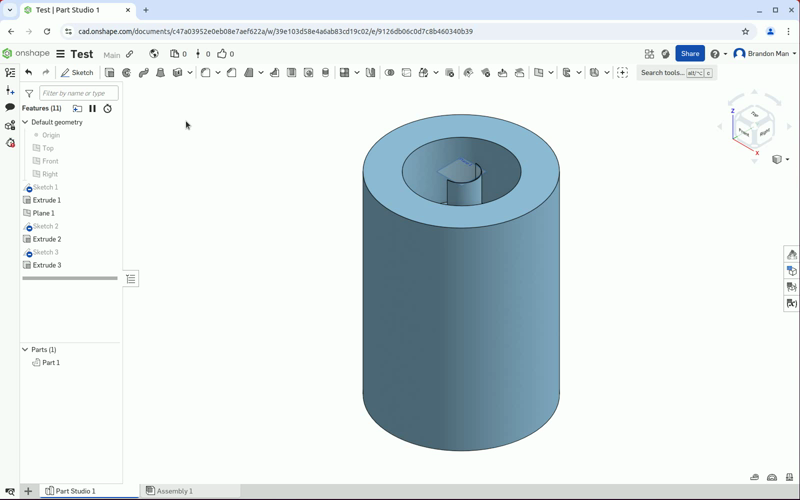
mouse_move(73, 189)
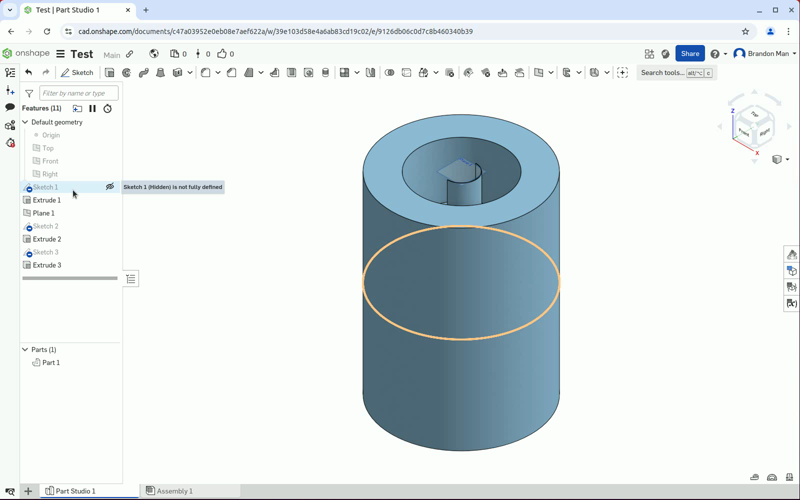
click(73, 189)